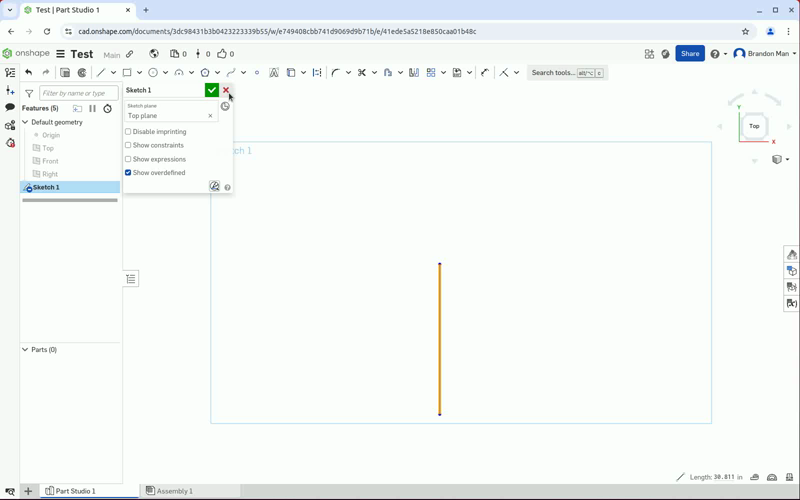
key(shift+h)
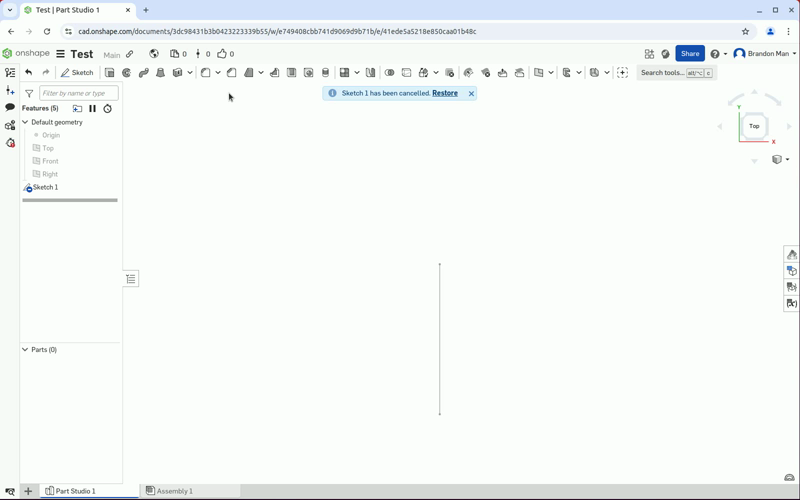
mouse_move(73, 352)
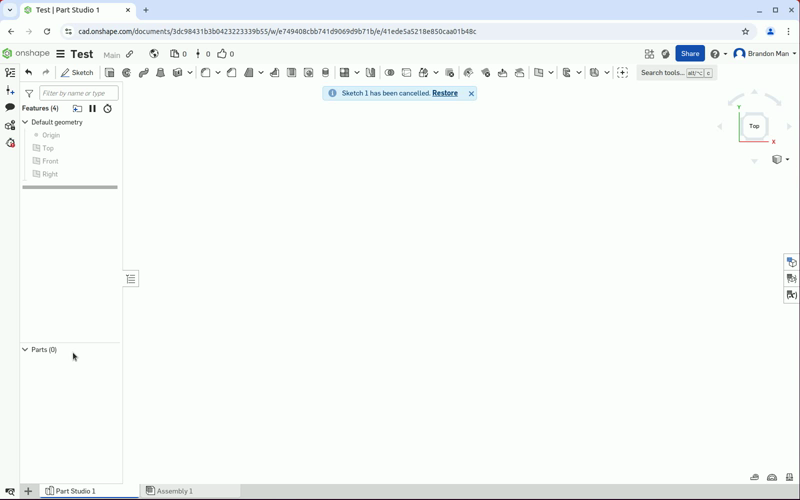
key(y)
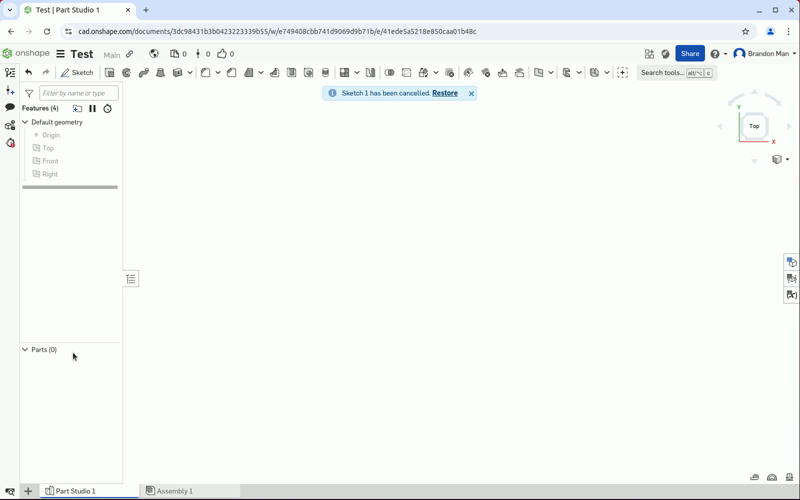
key(shift+p)
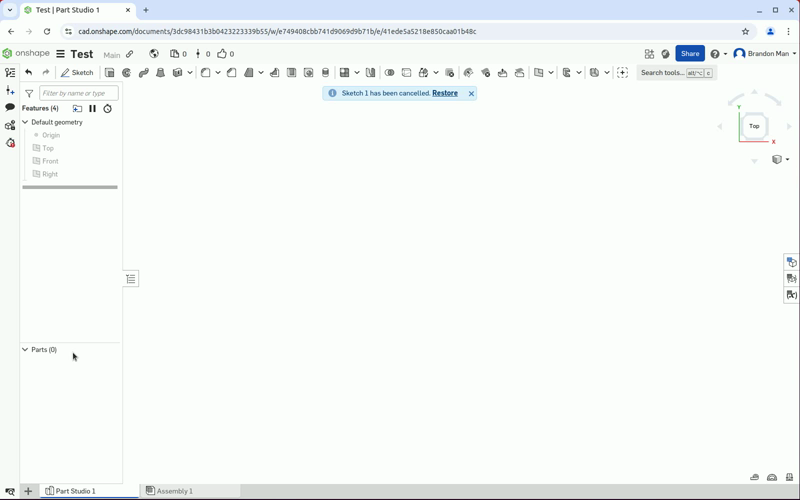
key(space)
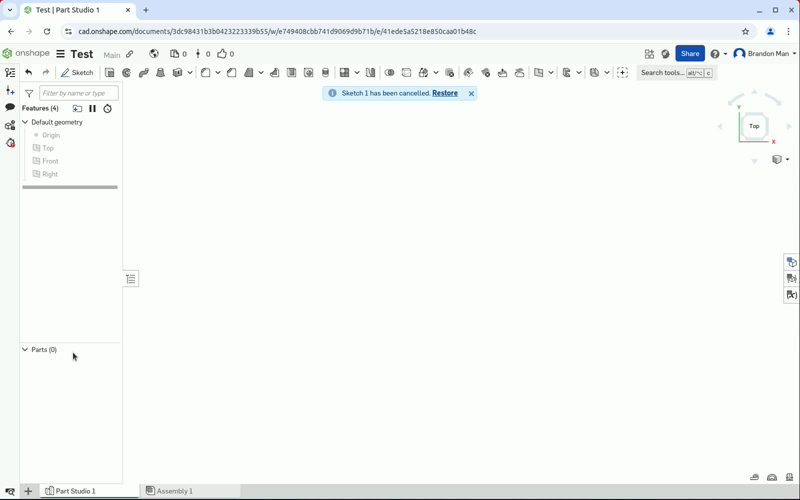
key_down(shift)
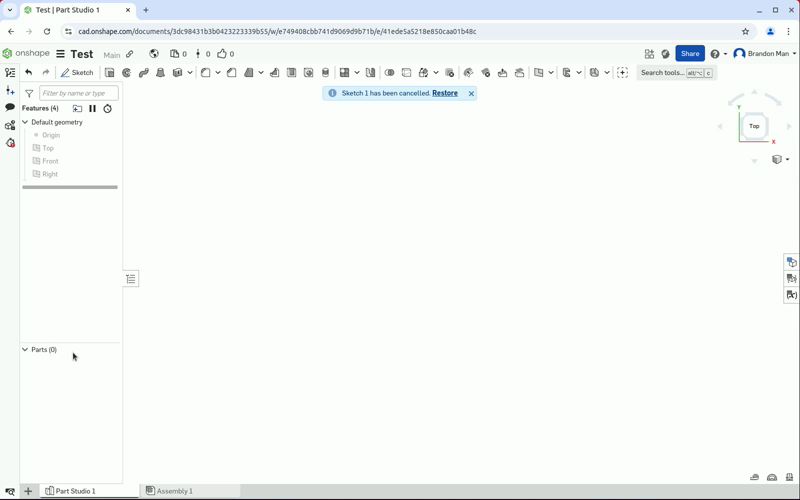
key(up)
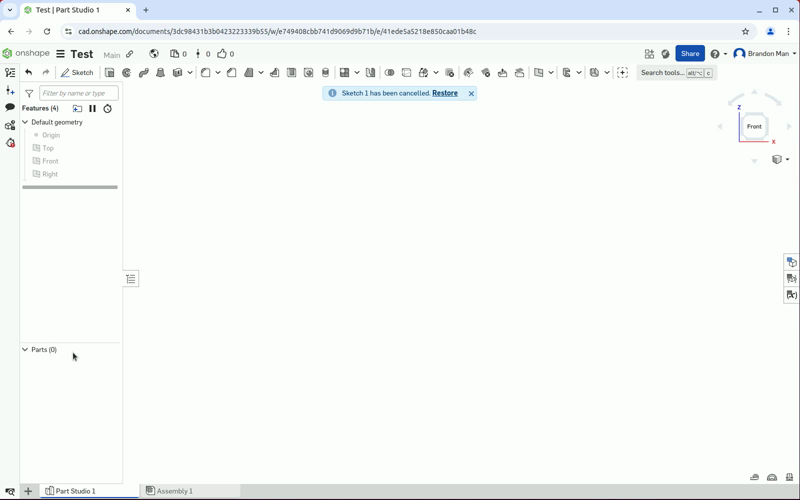
key_up(shift)
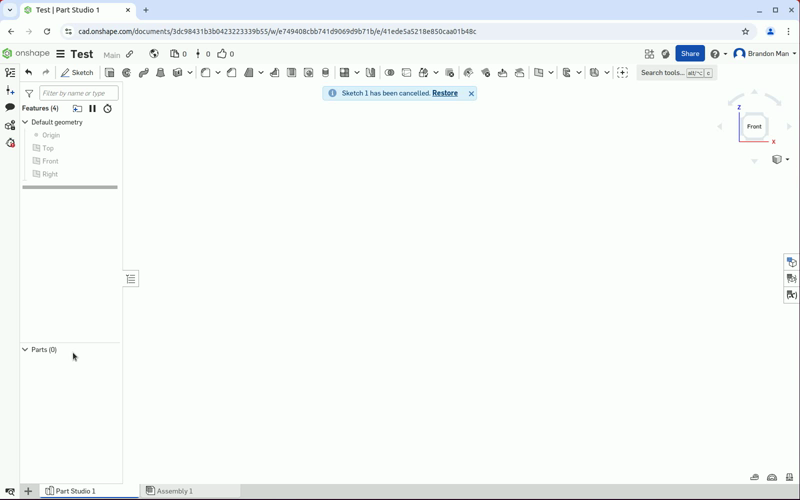
mouse_move(73, 352)
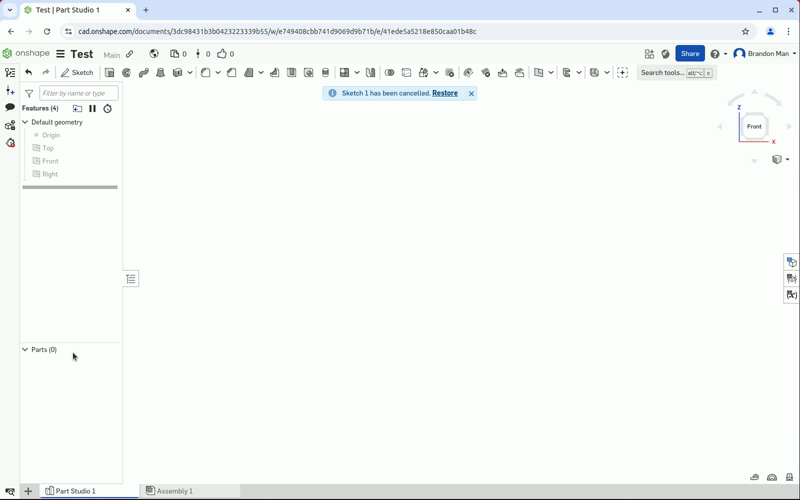
key(shift+y)
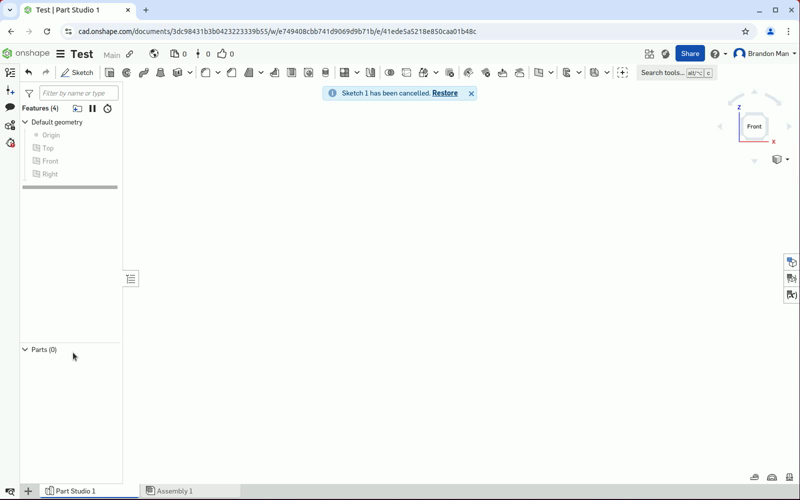
key(shift+s)
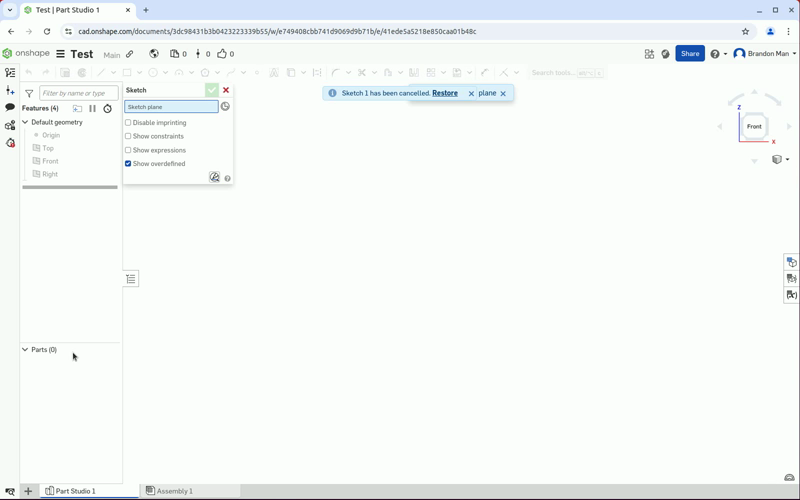
mouse_move(73, 163)
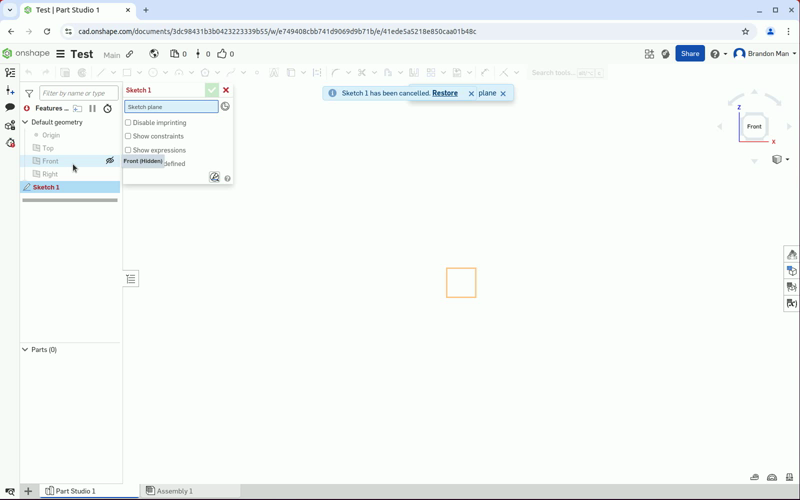
click(73, 163)
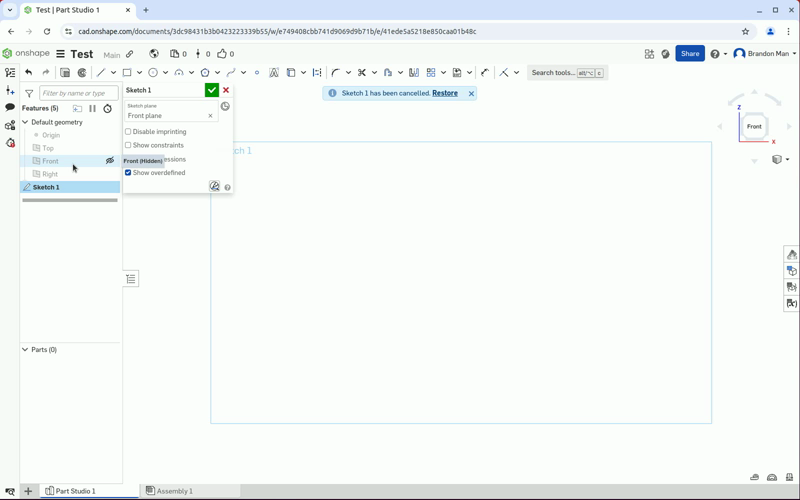
mouse_move(73, 352)
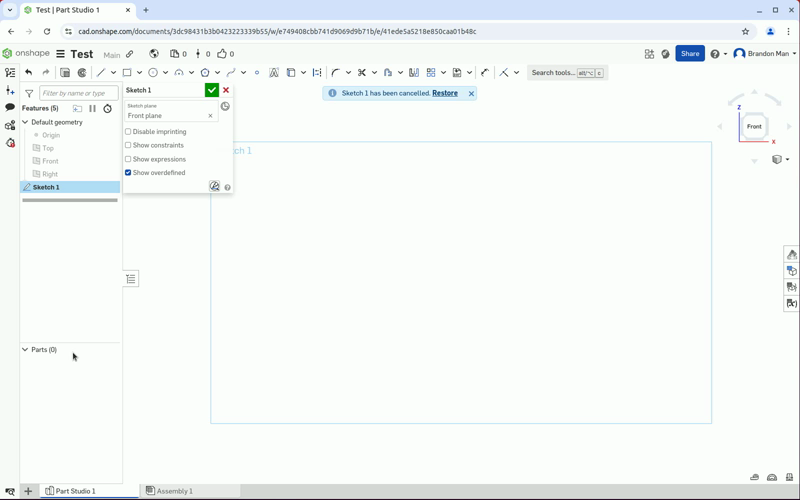
key(y)
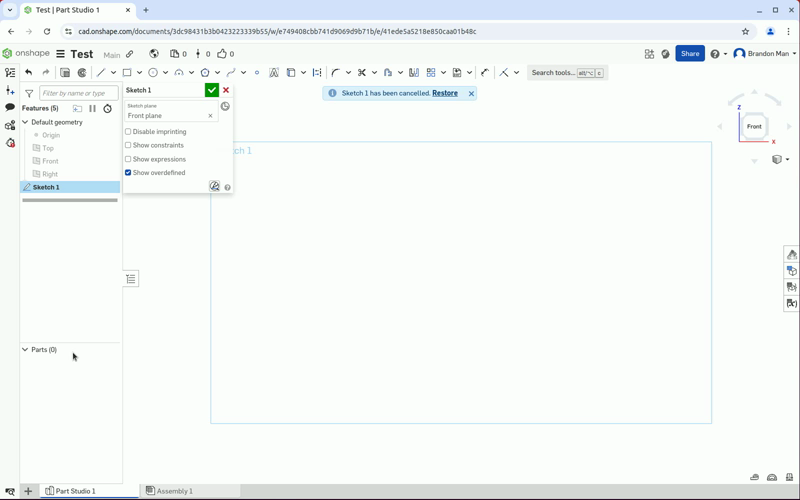
key(l)
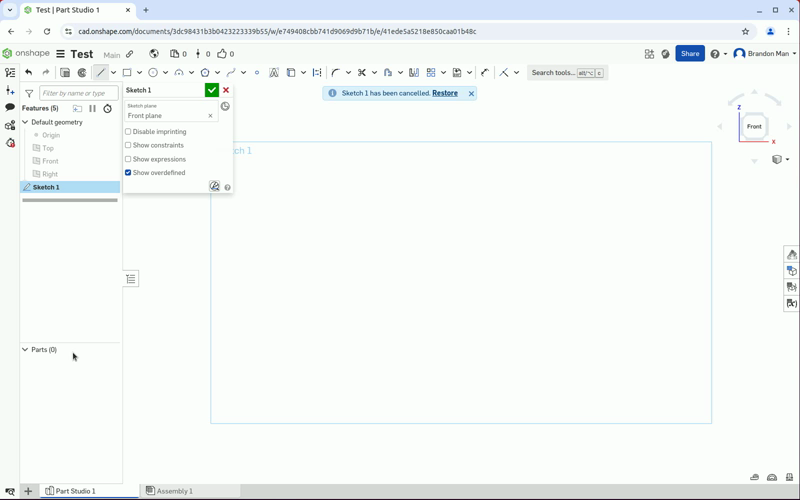
key_down(shift)
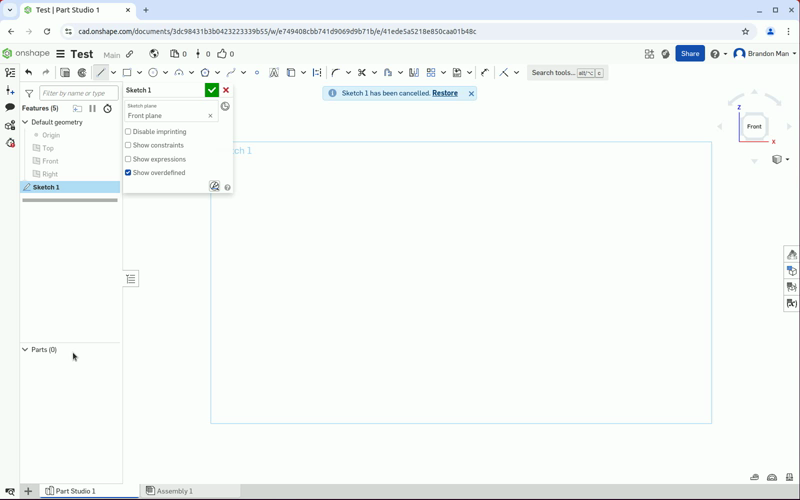
mouse_move(374, 261)
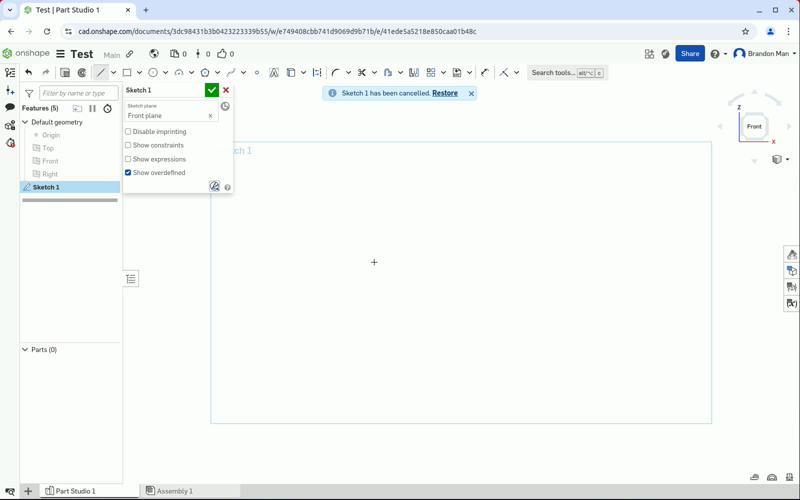
click(374, 261)
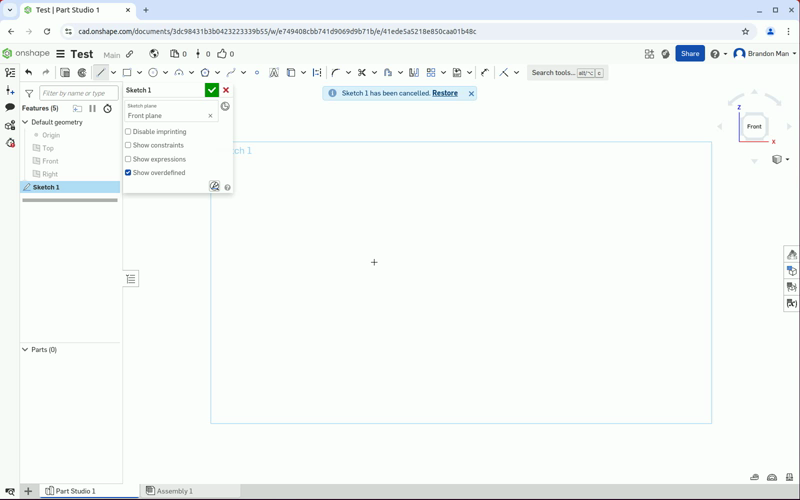
key_up(shift)
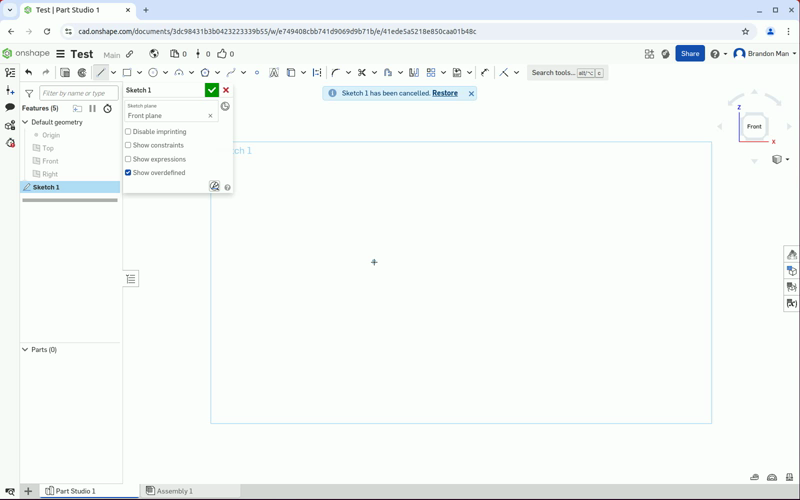
key_down(shift)
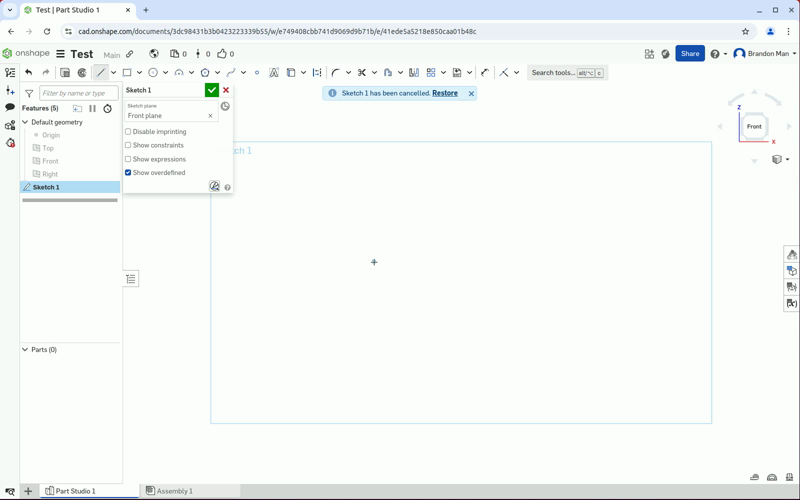
mouse_move(438, 261)
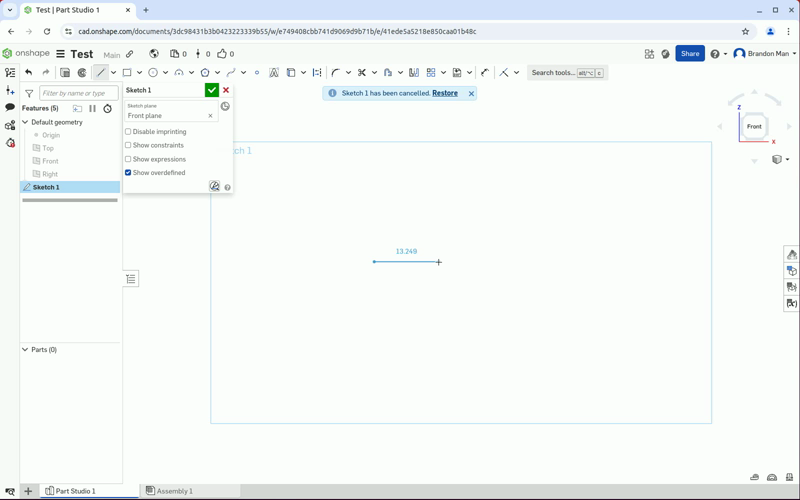
click(438, 261)
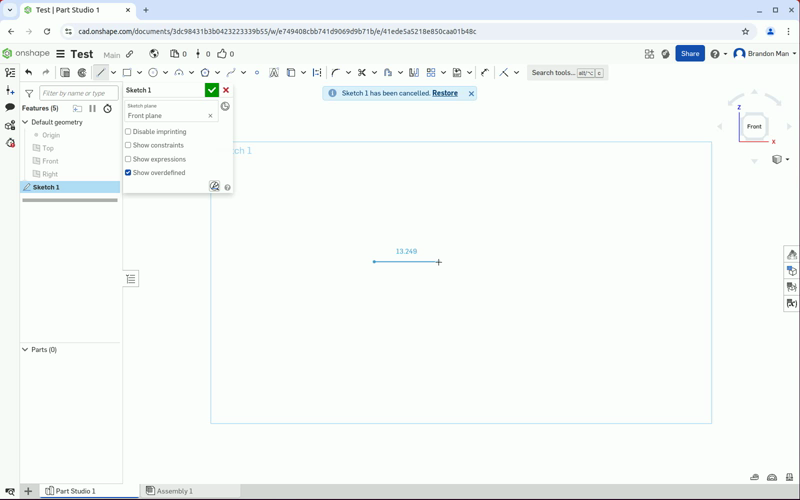
key_up(shift)
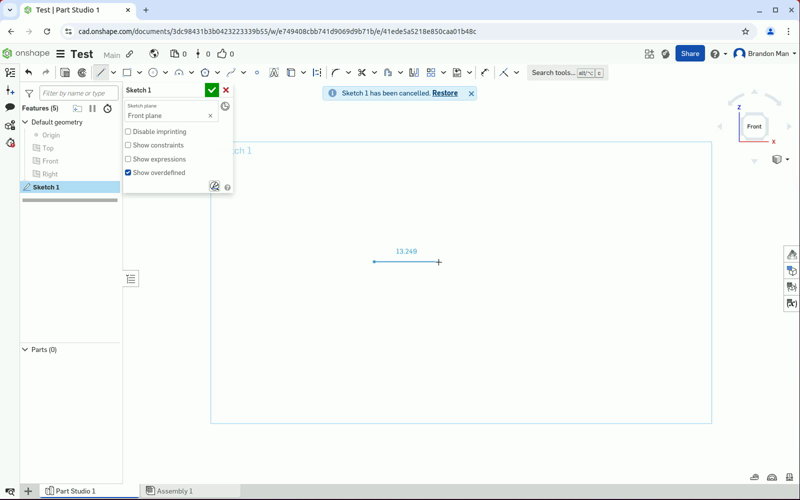
key_down(shift)
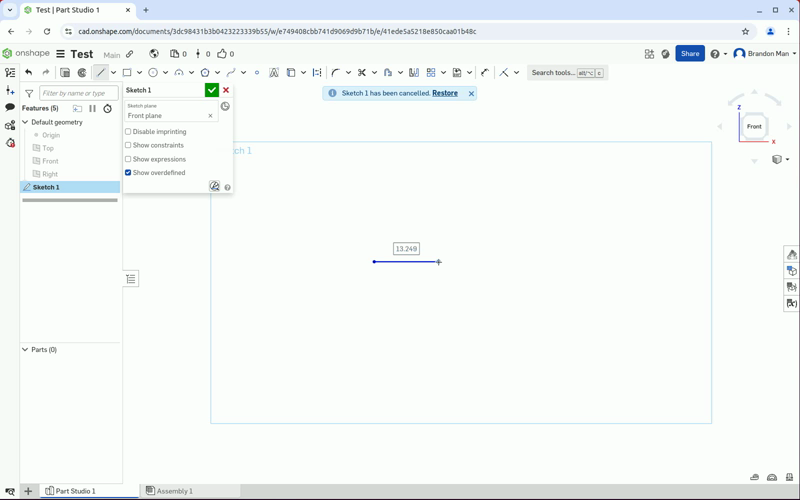
mouse_move(438, 170)
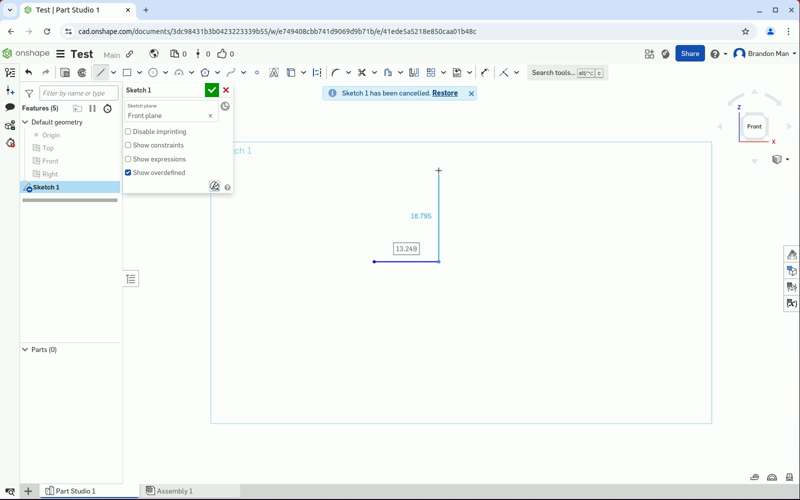
click(438, 170)
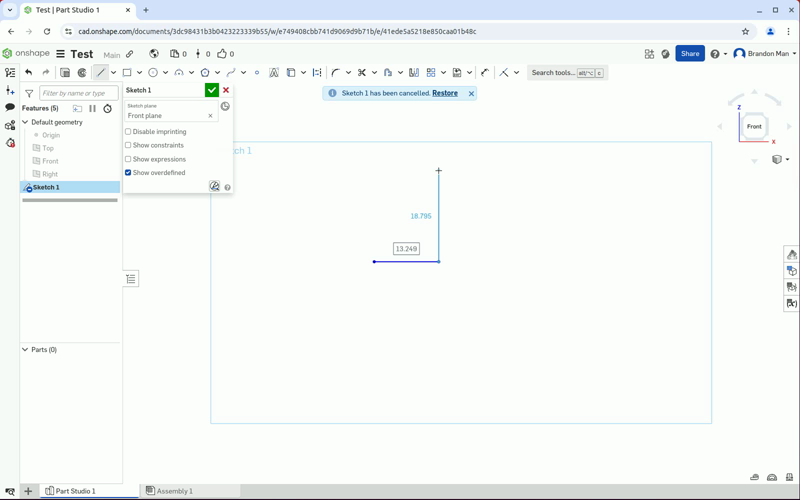
key_up(shift)
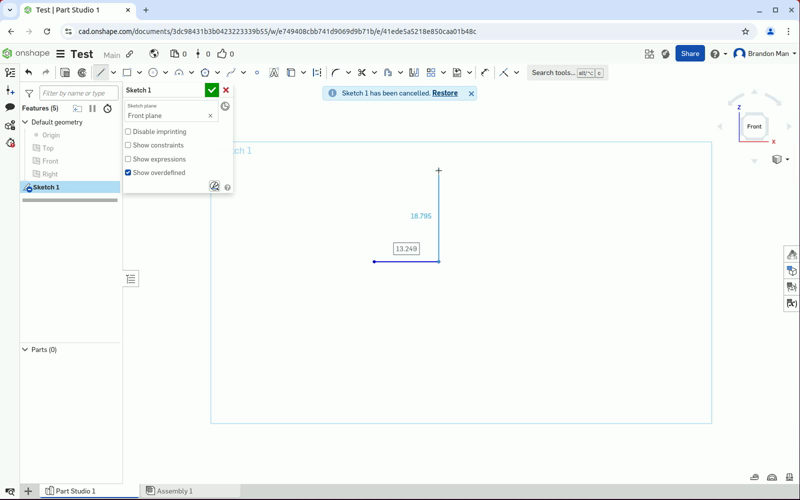
key_down(shift)
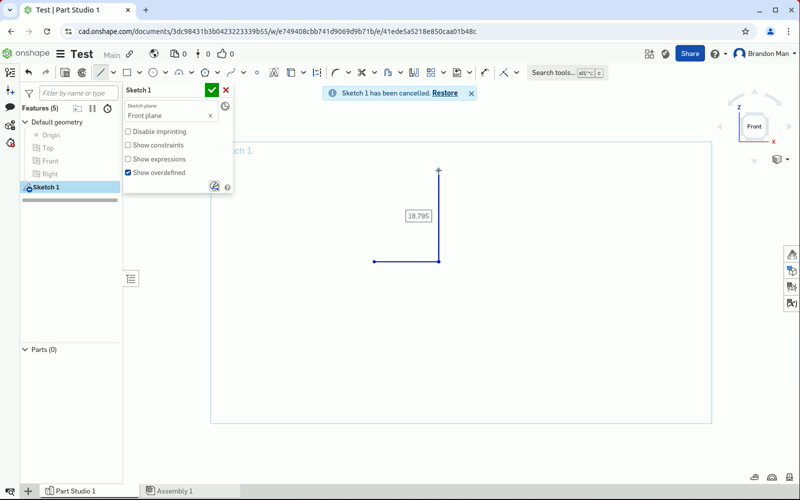
mouse_move(374, 170)
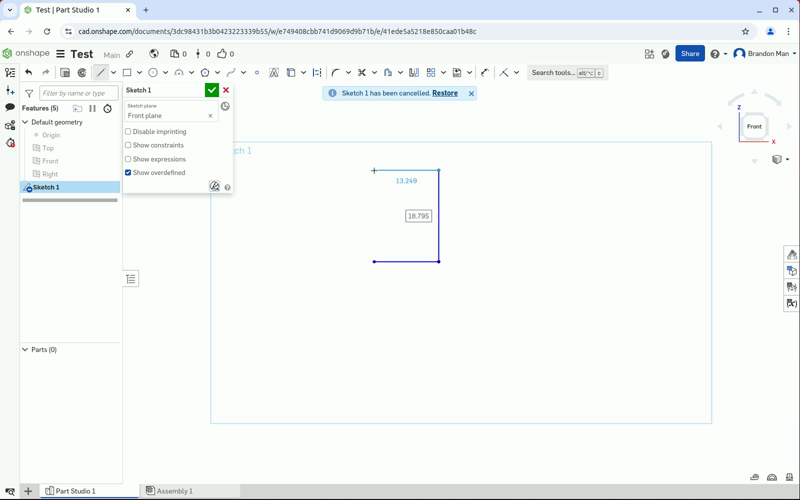
click(374, 170)
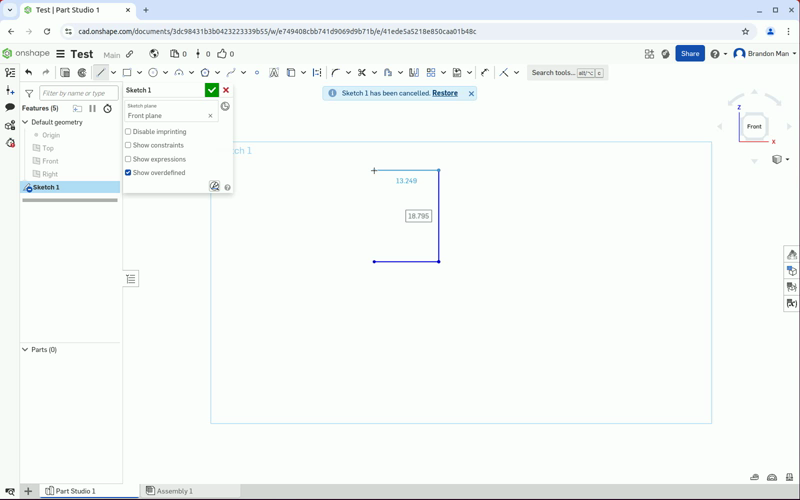
key_up(shift)
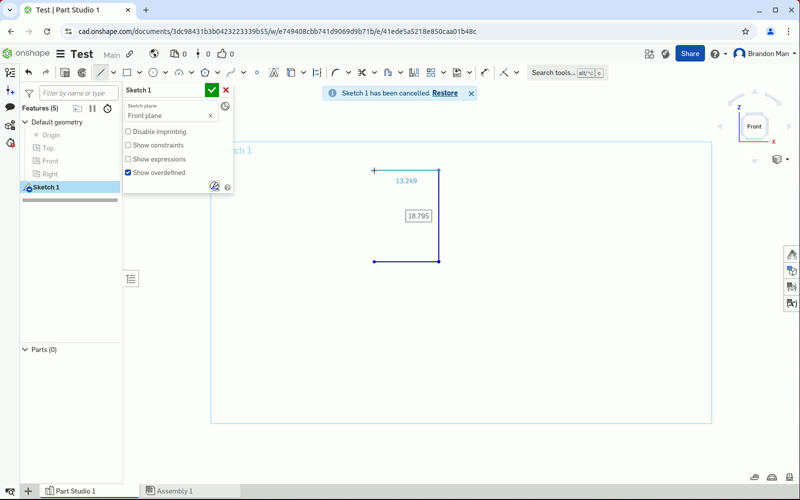
key_down(shift)
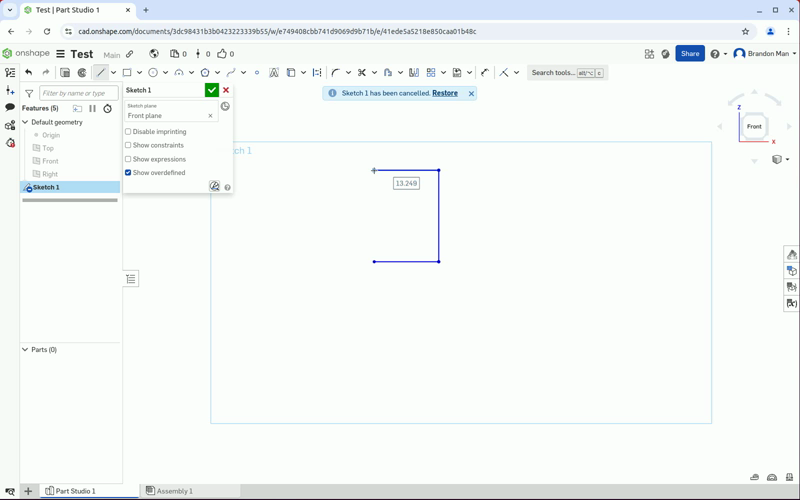
mouse_move(374, 261)
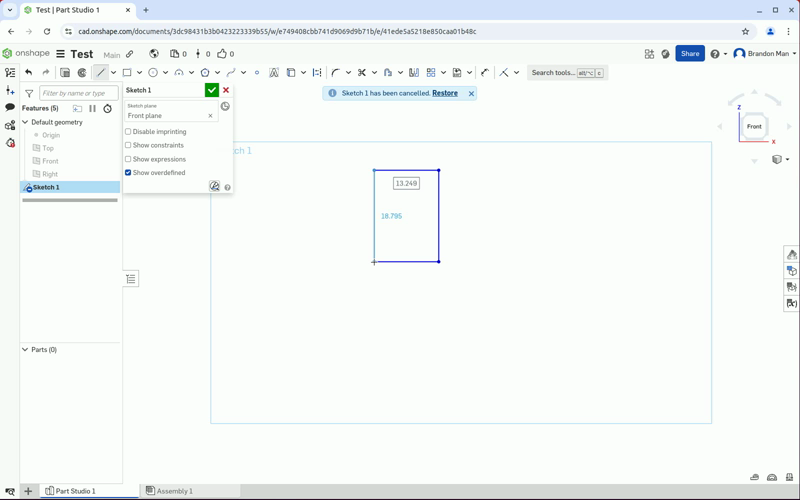
key_up(shift)
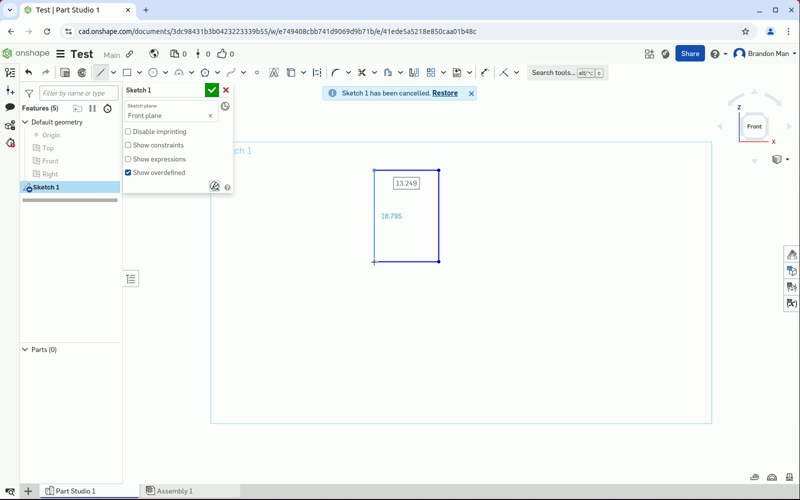
click(374, 261)
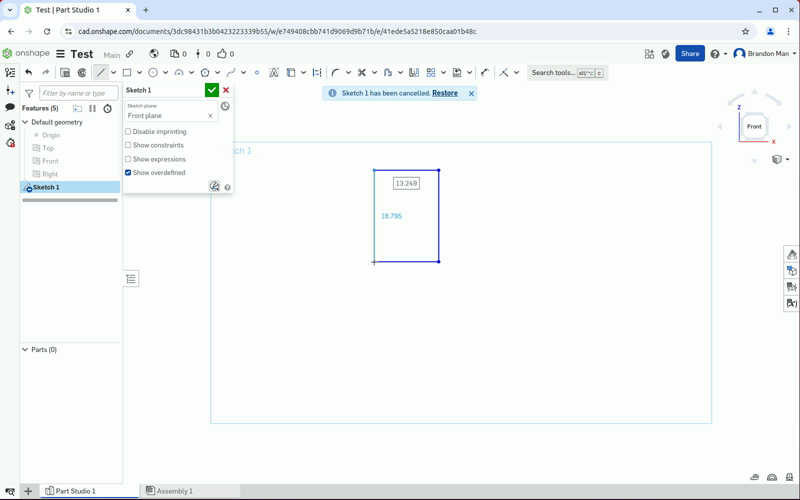
key(esc)
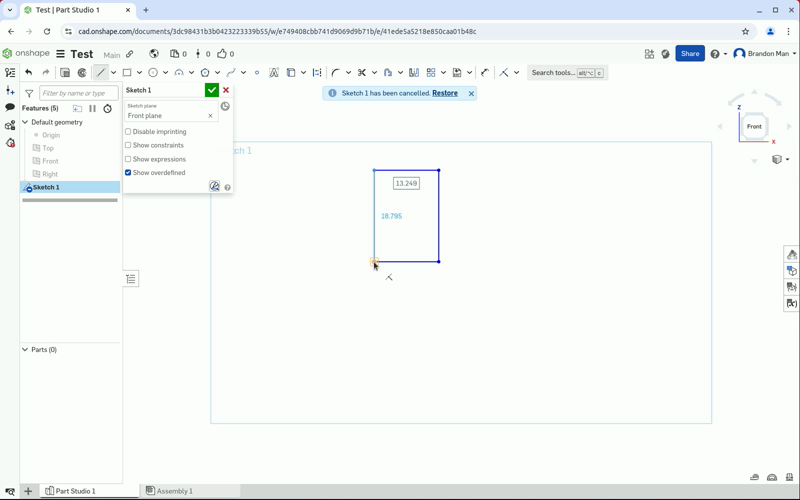
mouse_move(380, 199)
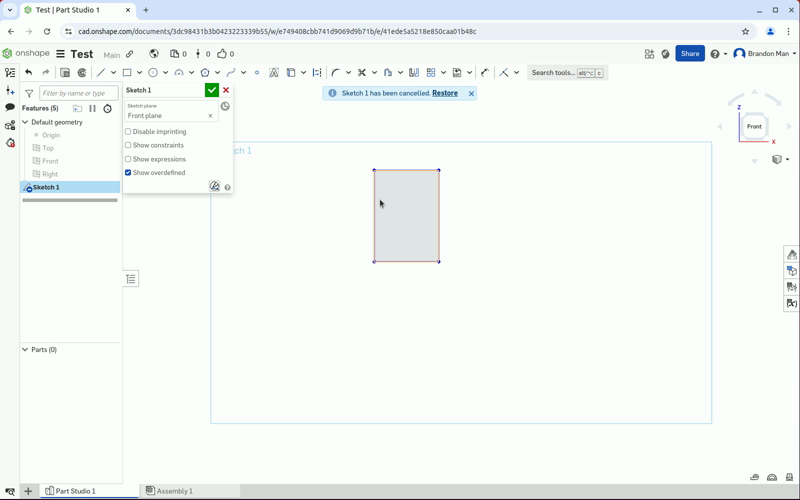
click(380, 199)
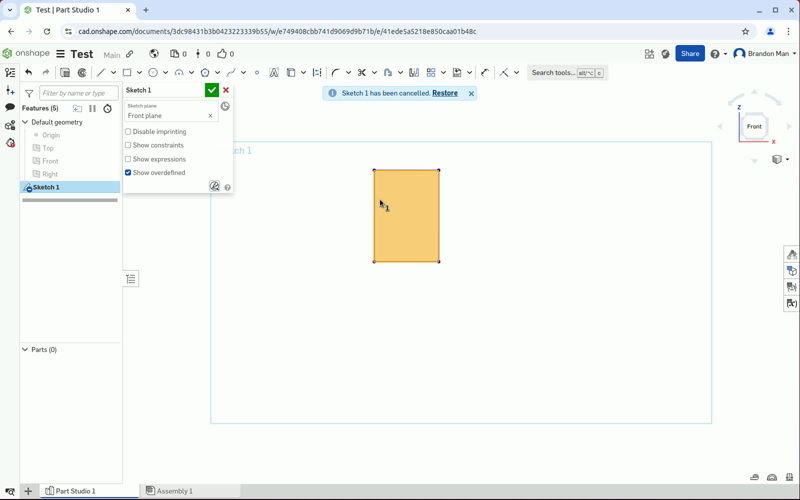
mouse_move(73, 352)
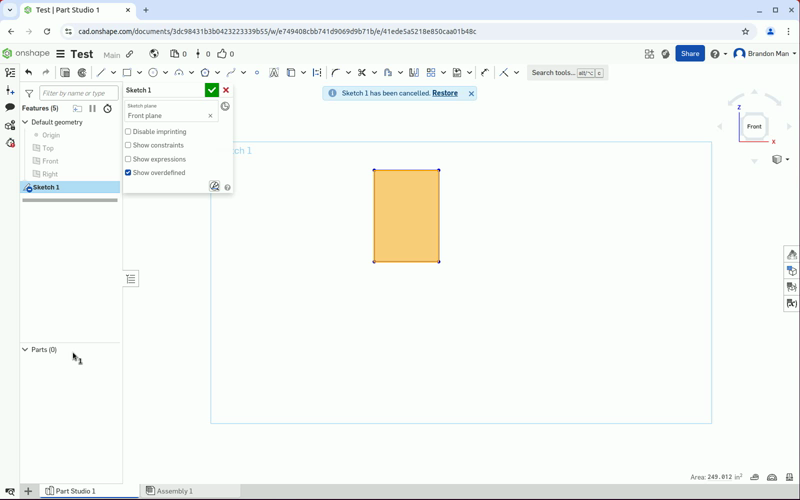
key(shift+y)
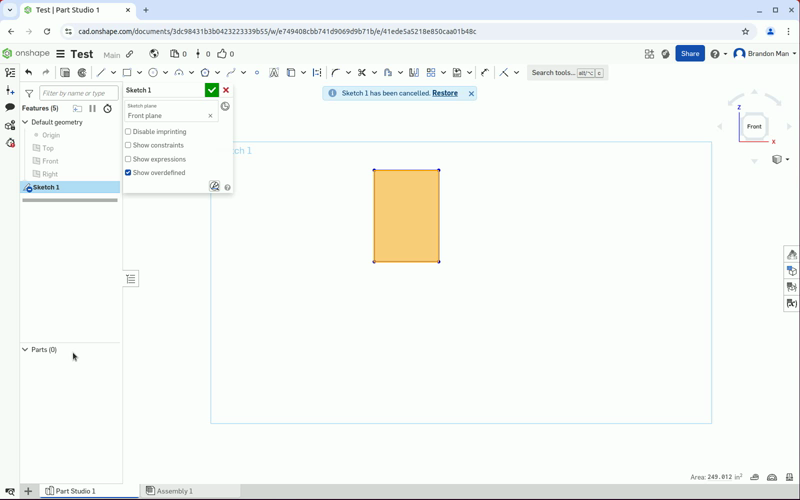
key(shift+e)
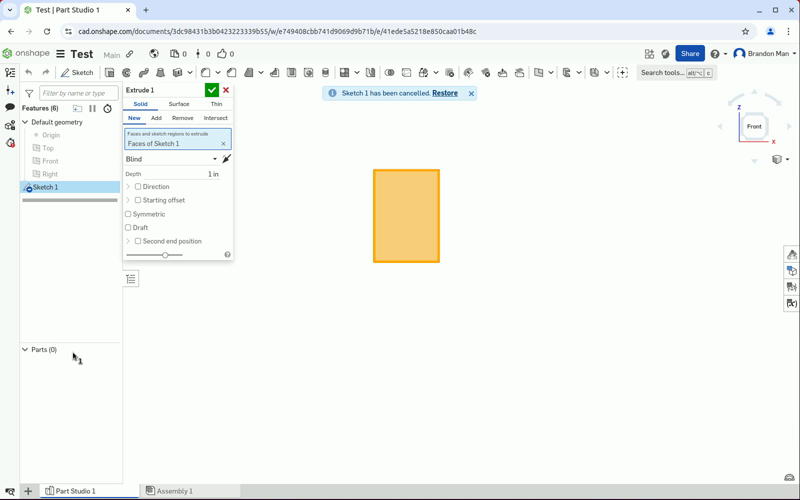
mouse_move(143, 106)
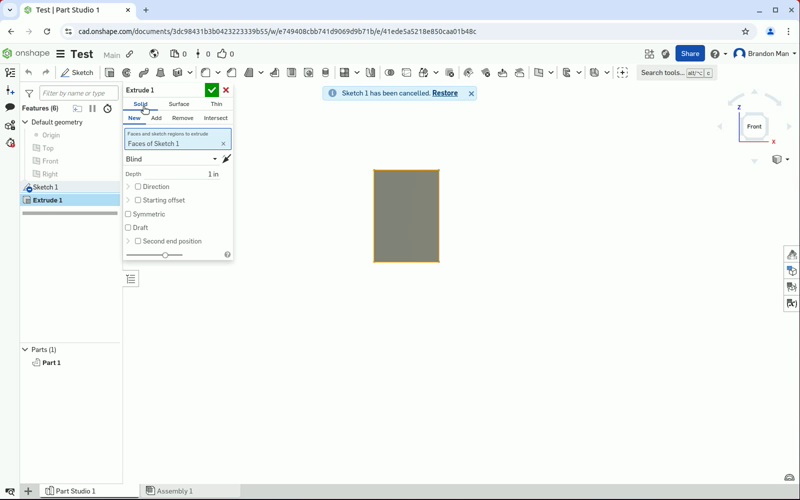
click(143, 106)
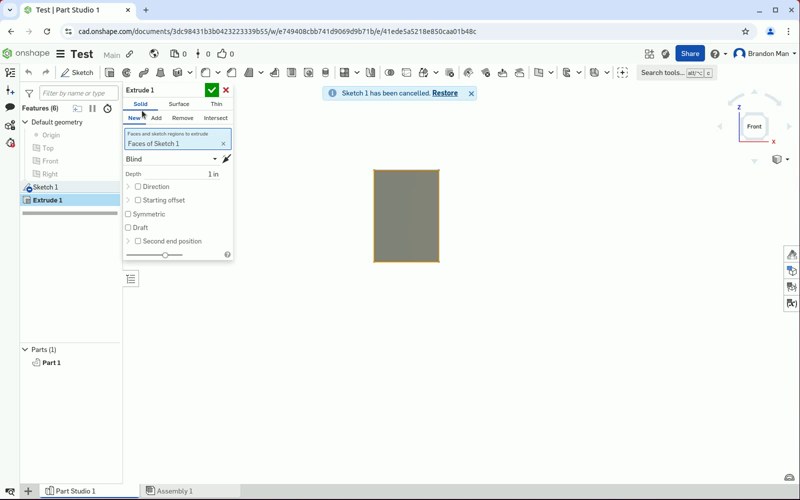
mouse_move(137, 120)
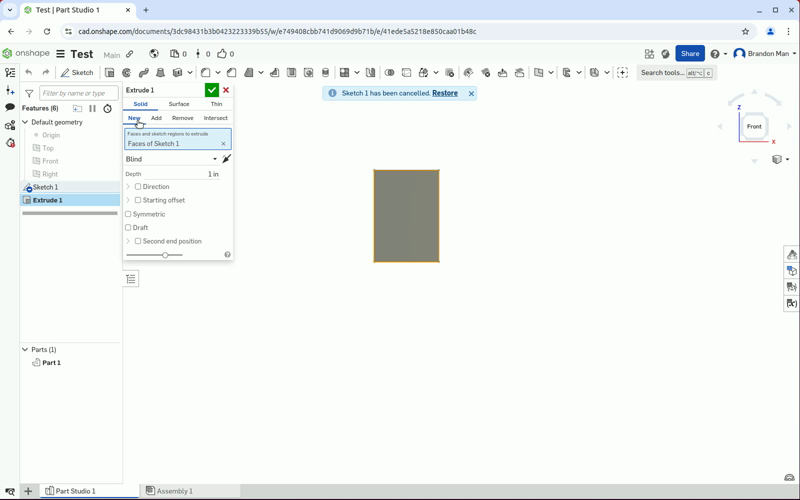
click(137, 120)
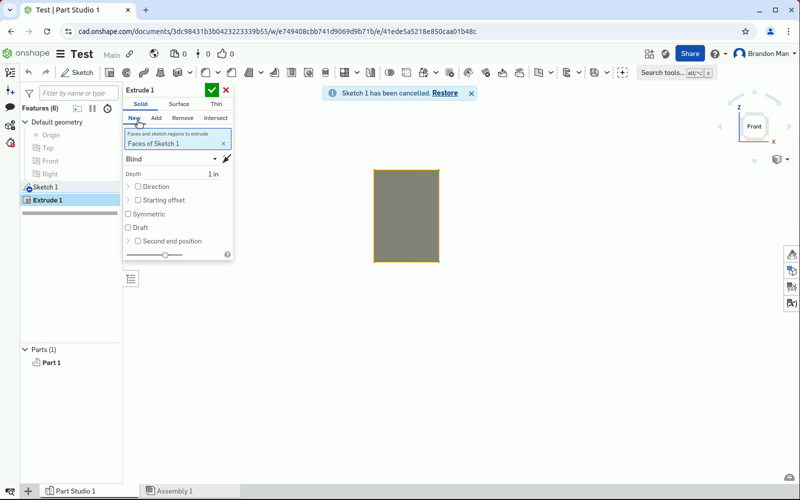
key(tab, 4)
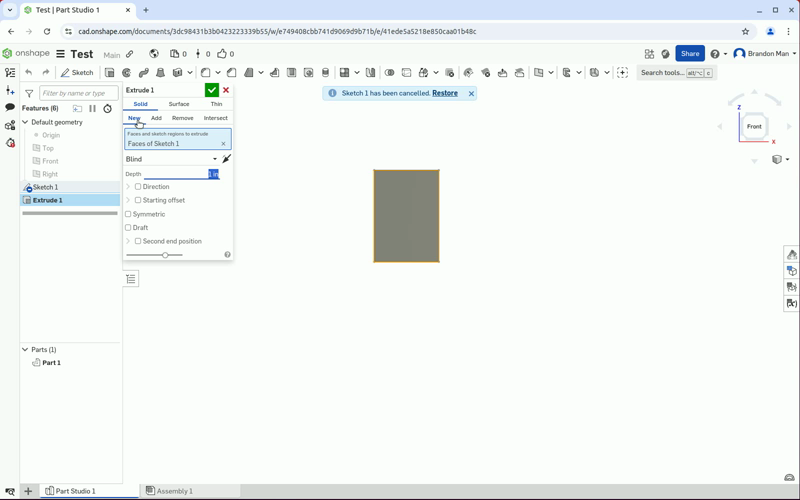
text(14.924)
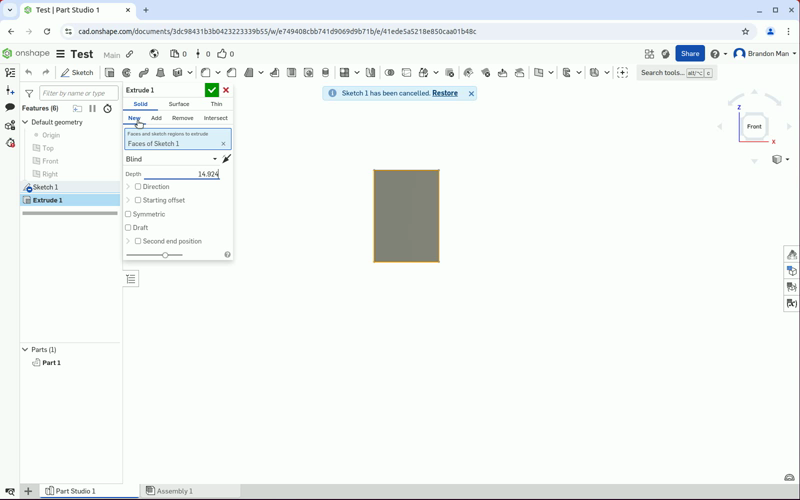
key(enter)
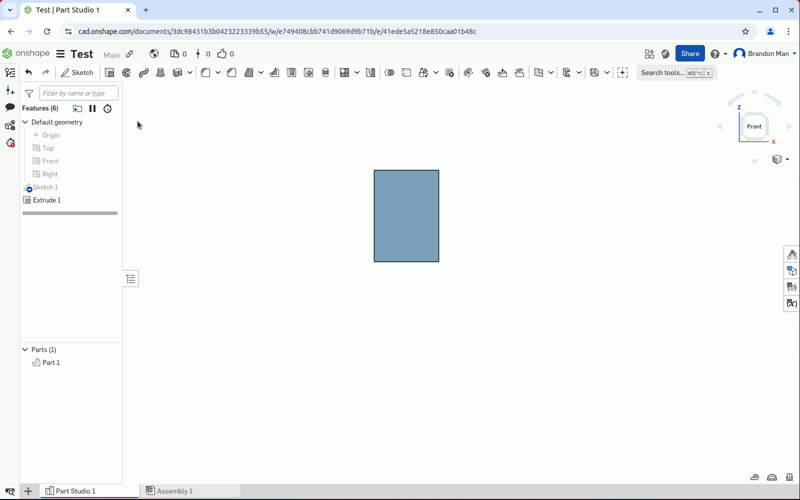
key(shift+h)
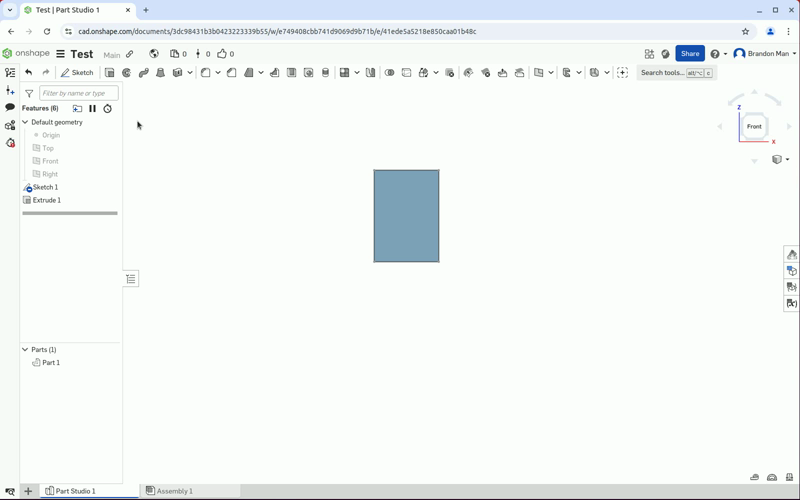
key(shift+h)
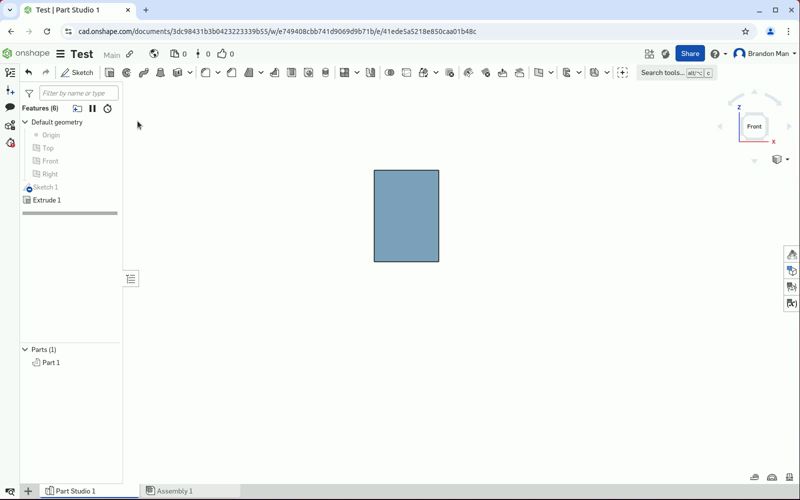
mouse_move(73, 189)
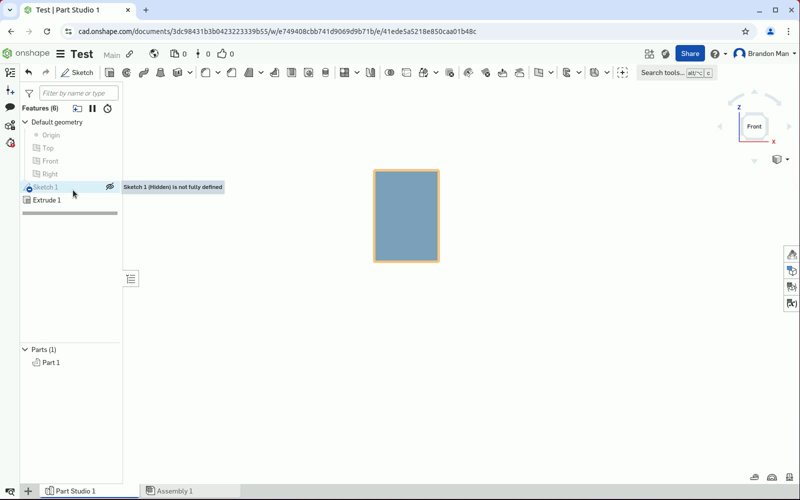
click(73, 189)
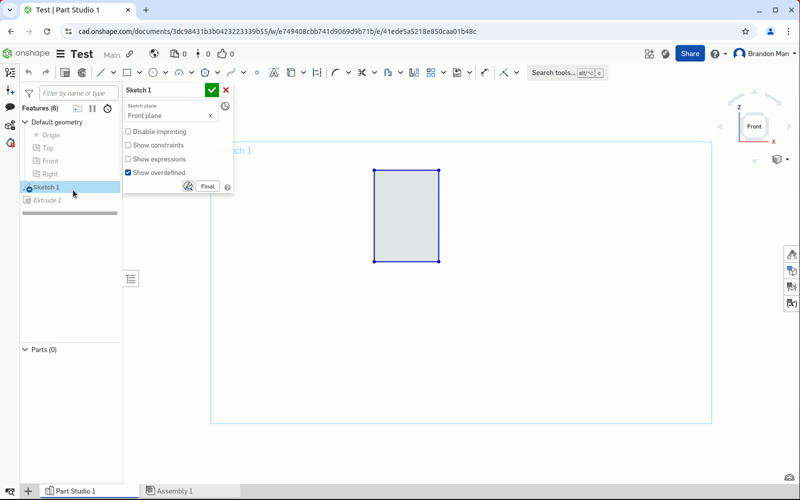
mouse_move(229, 92)
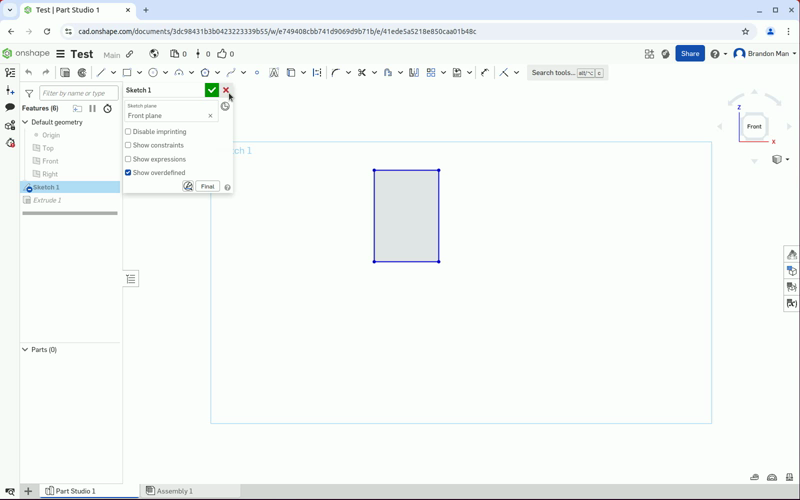
click(229, 92)
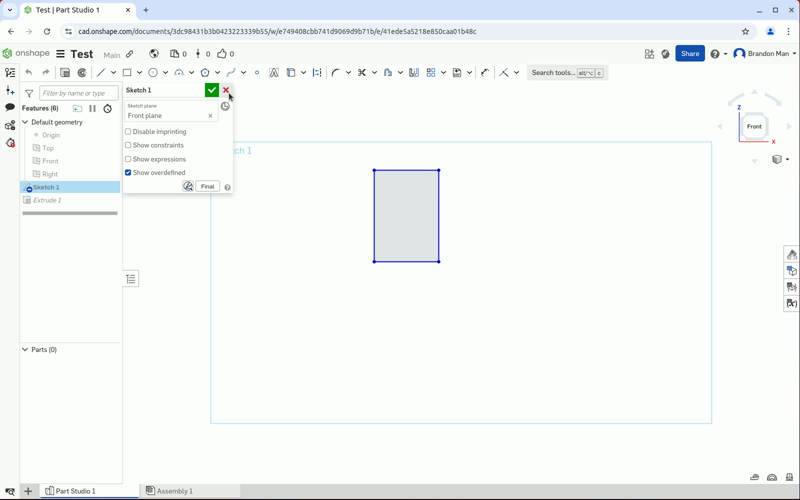
key(shift+s)
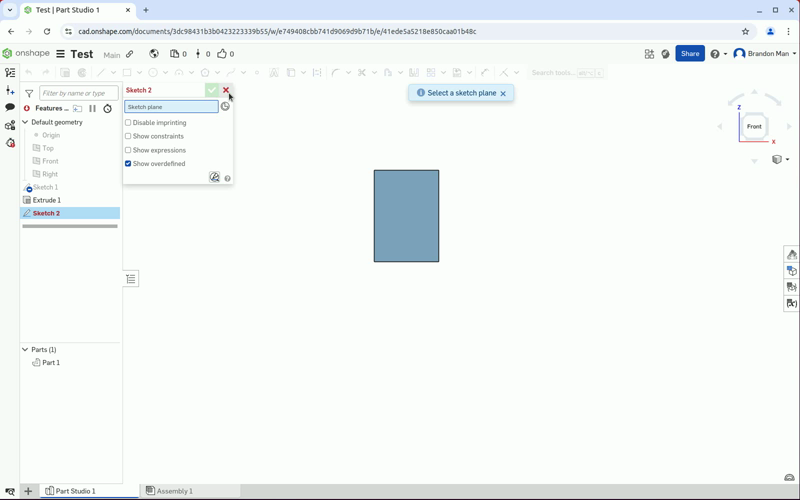
mouse_move(73, 163)
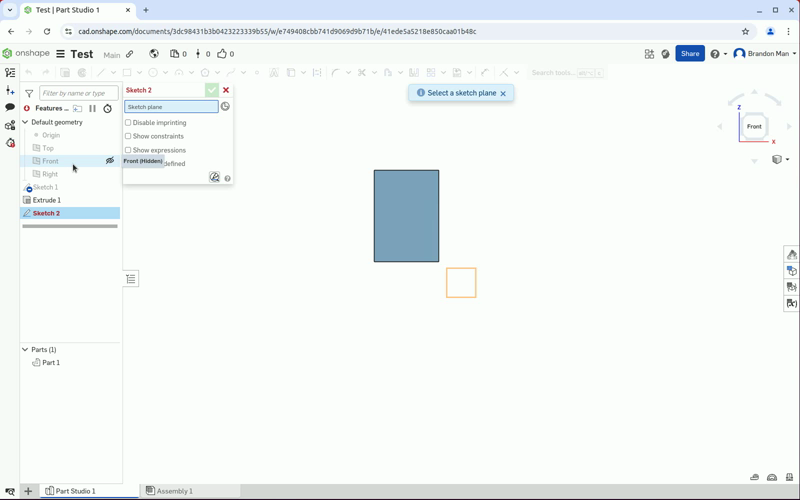
click(73, 163)
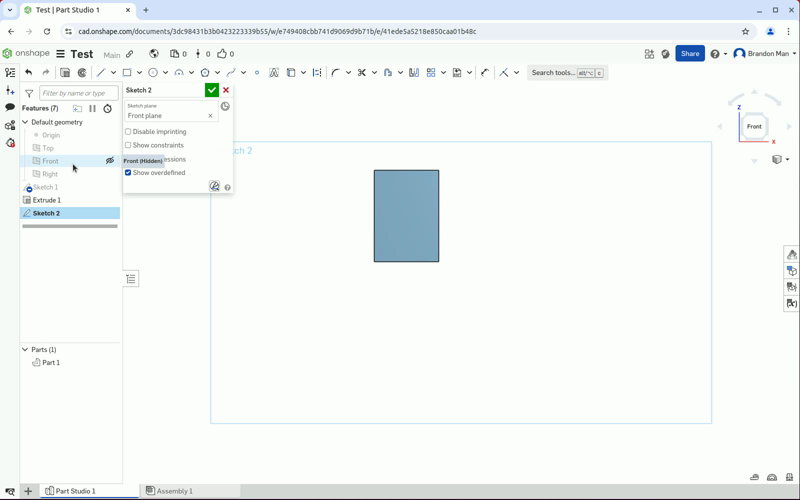
mouse_move(73, 352)
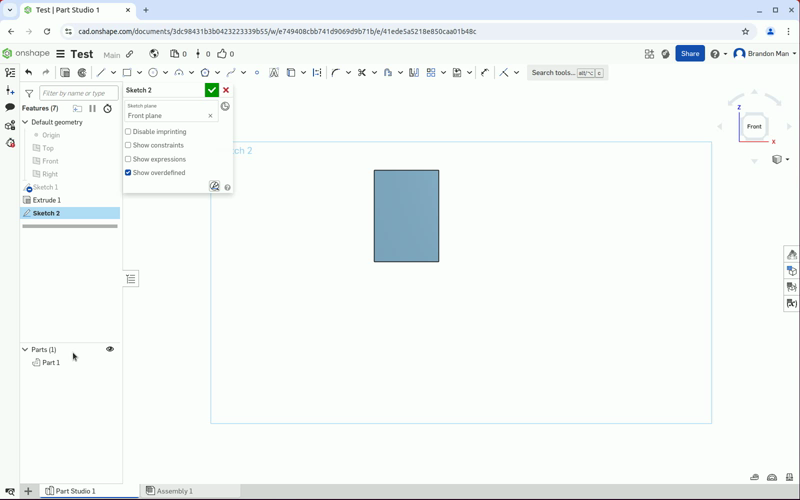
key(y)
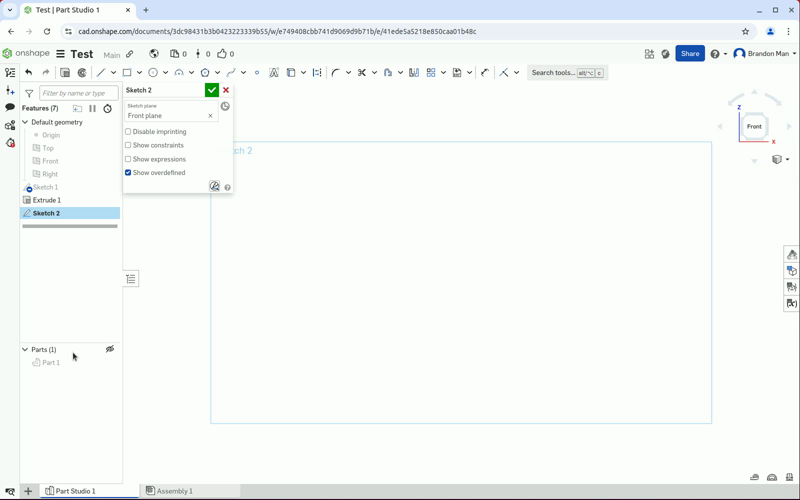
key(l)
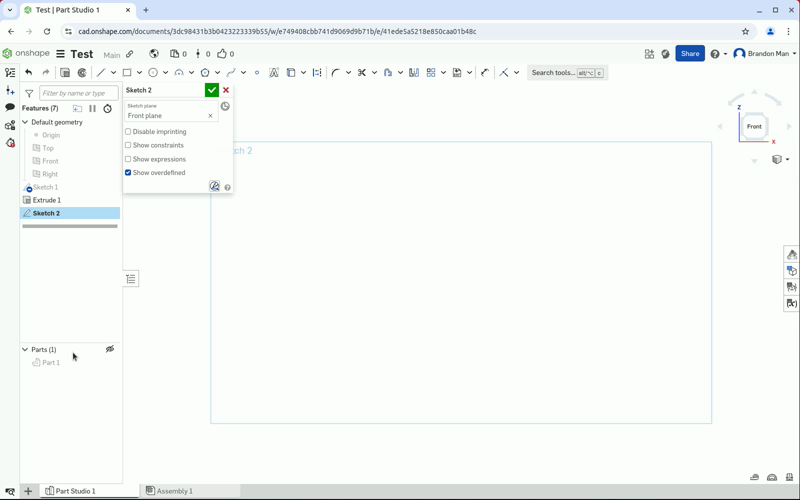
key_down(shift)
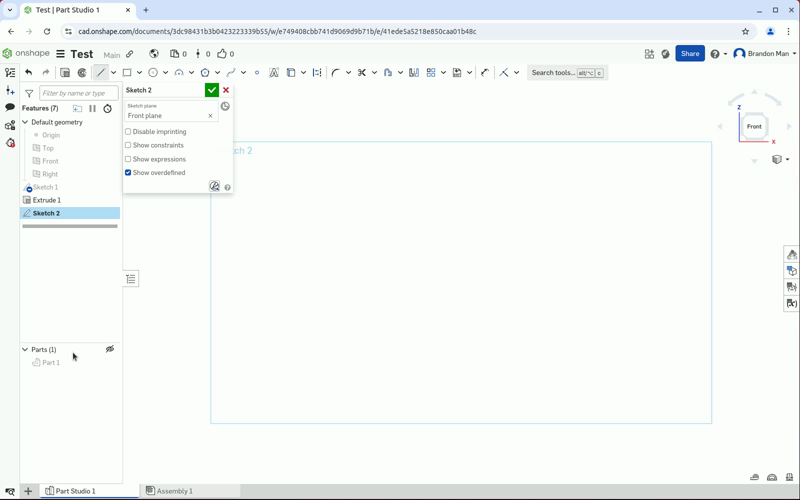
mouse_move(374, 303)
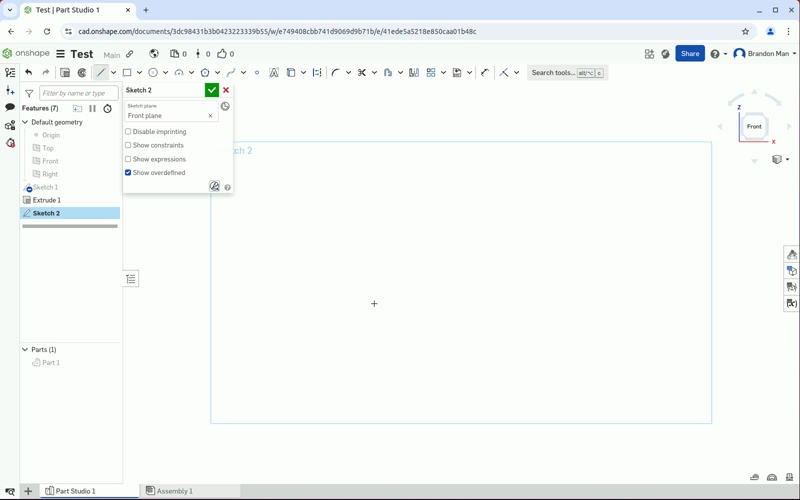
click(374, 303)
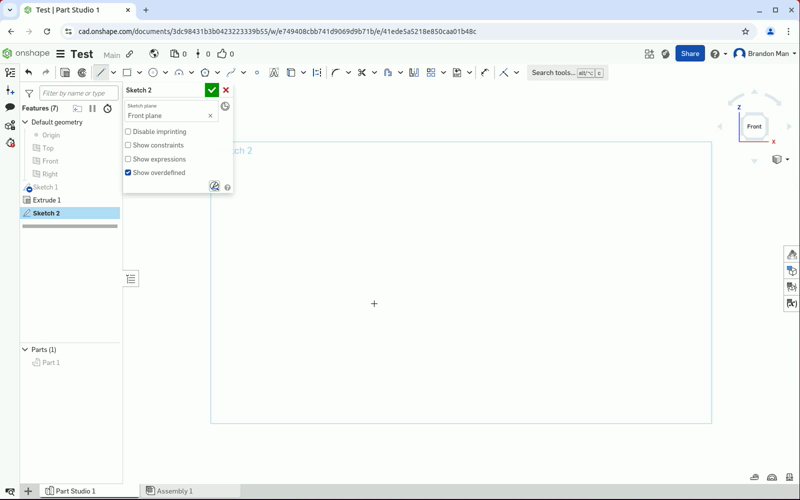
key_up(shift)
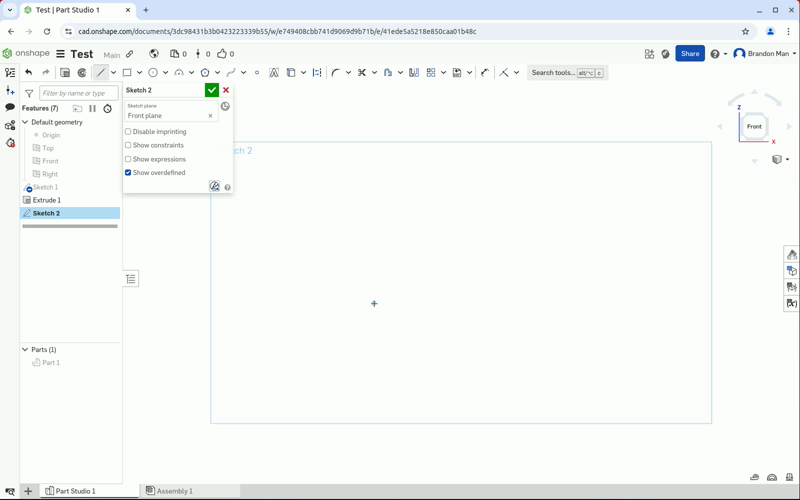
key_down(shift)
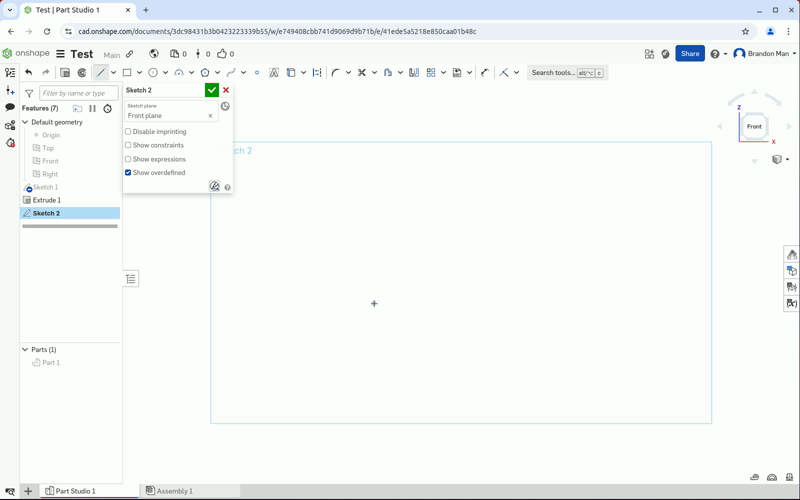
mouse_move(438, 303)
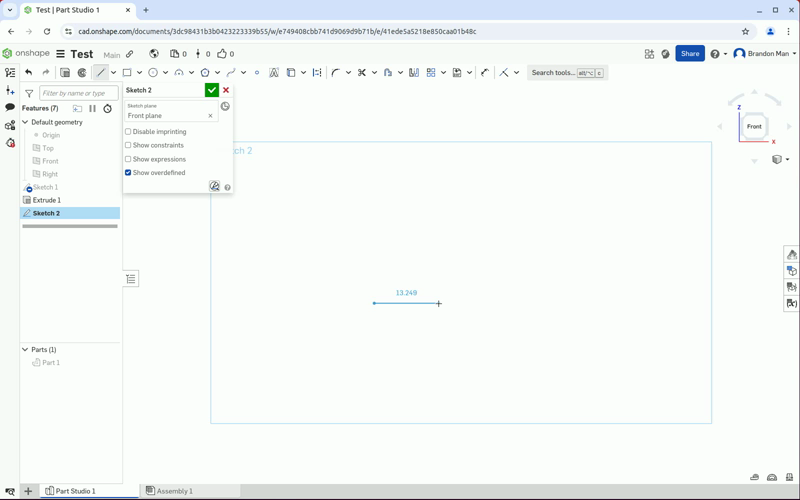
click(438, 303)
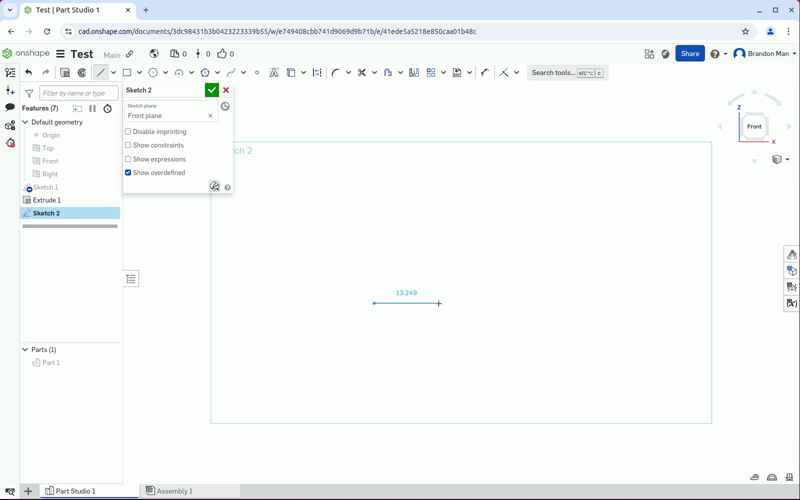
key_up(shift)
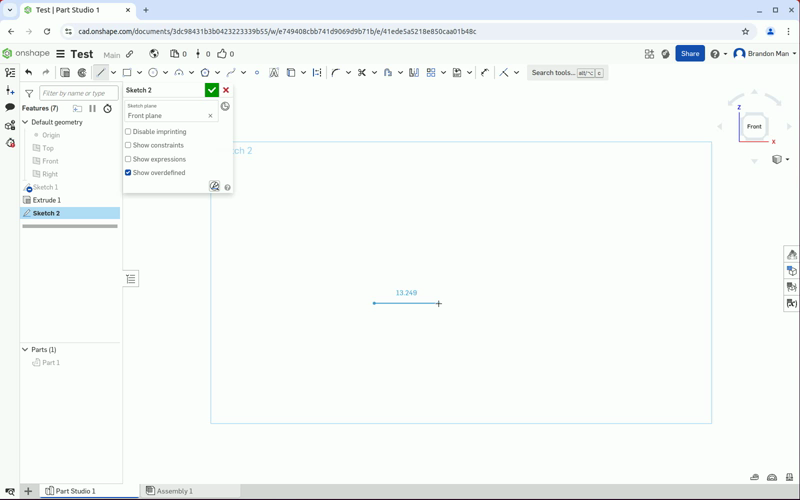
key_down(shift)
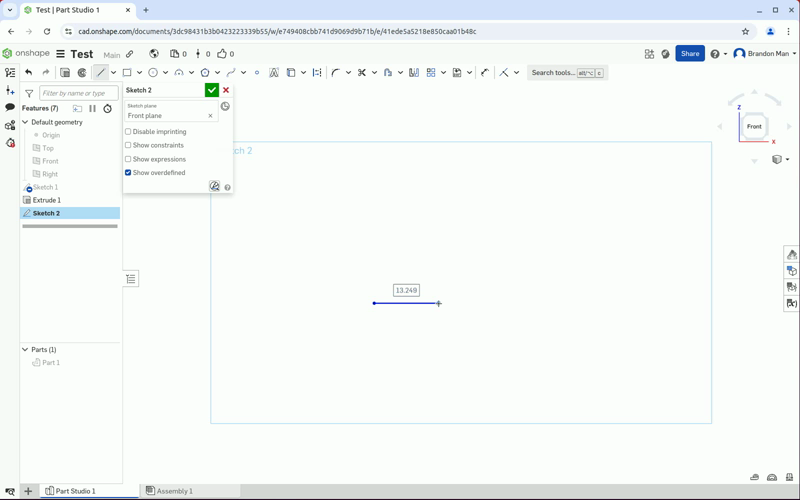
mouse_move(468, 303)
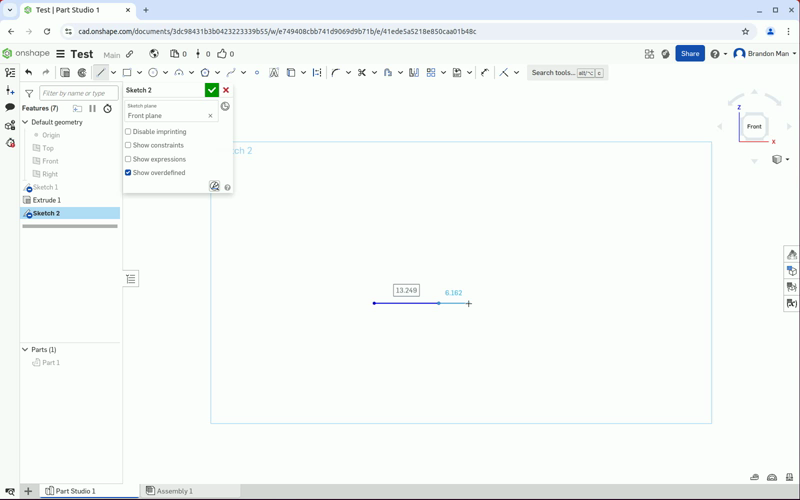
mouse_move(438, 282)
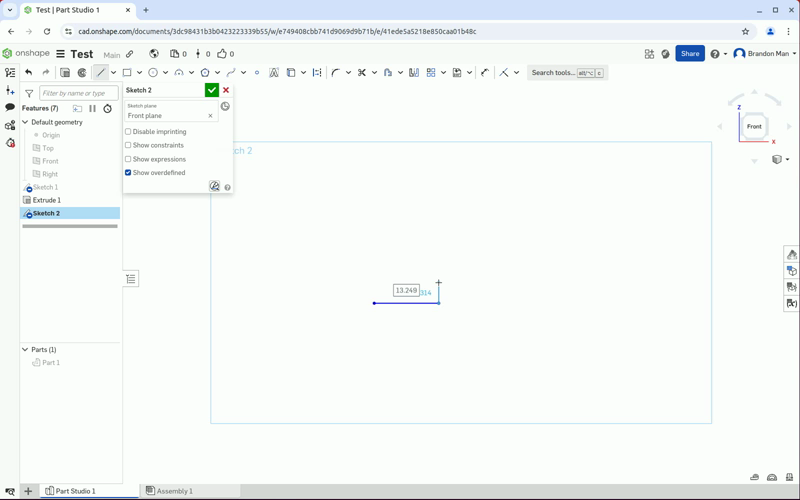
click(438, 282)
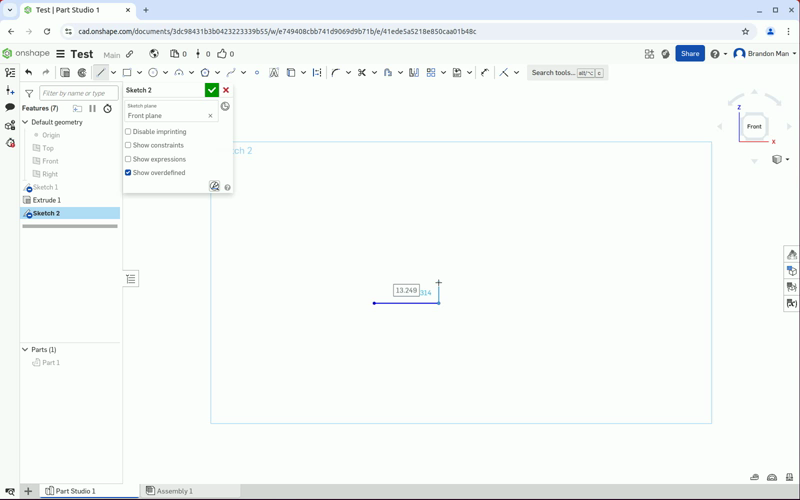
key_up(shift)
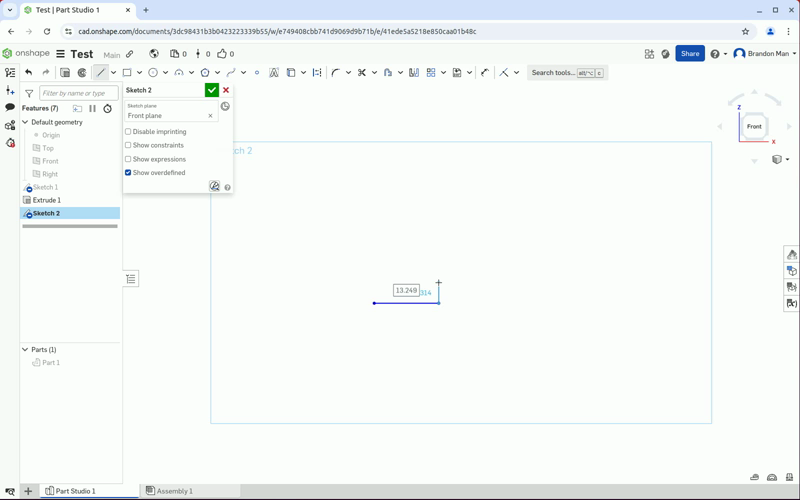
key_down(shift)
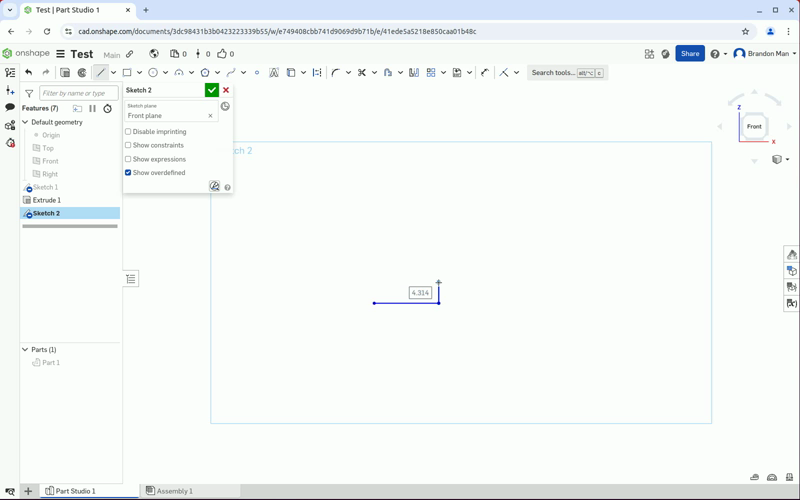
mouse_move(374, 282)
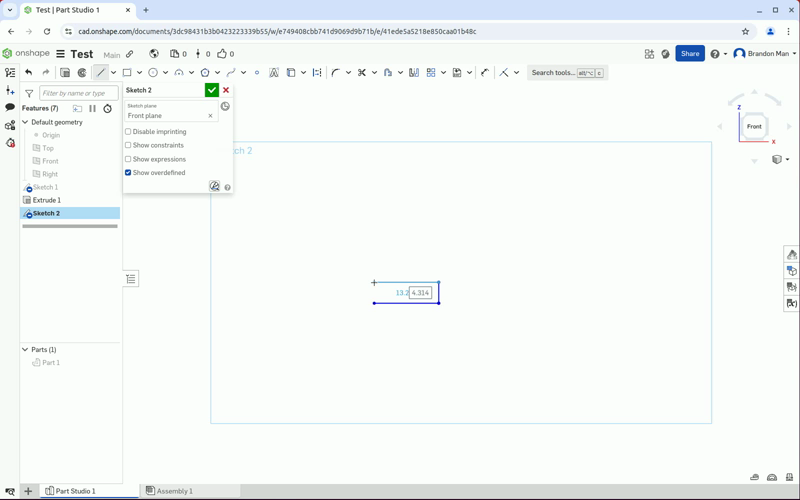
click(374, 282)
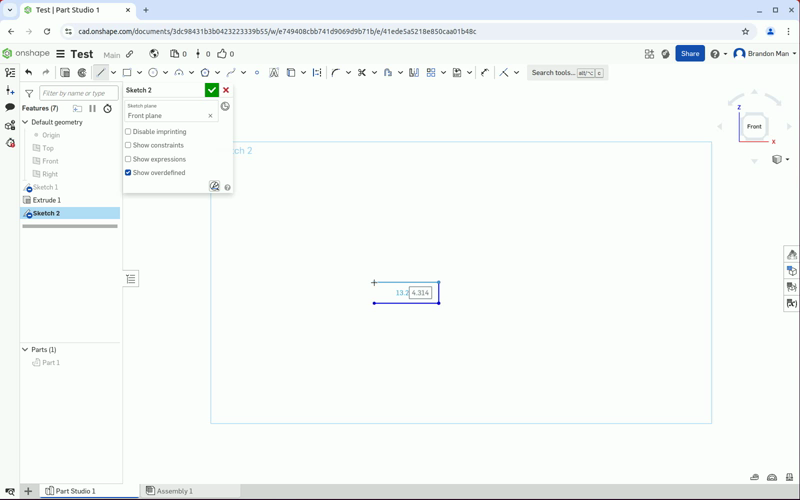
key_up(shift)
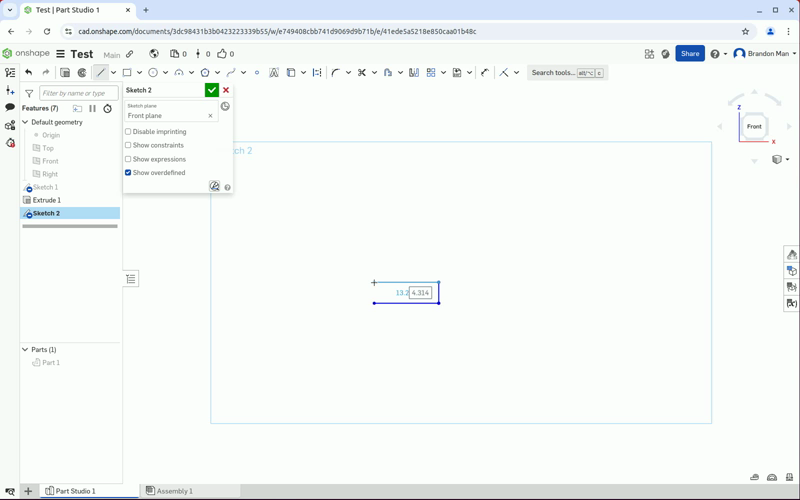
mouse_move(404, 282)
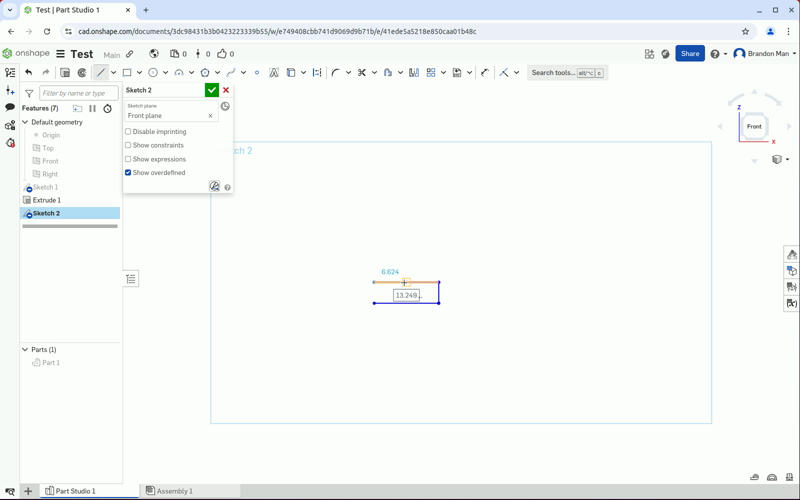
key_down(shift)
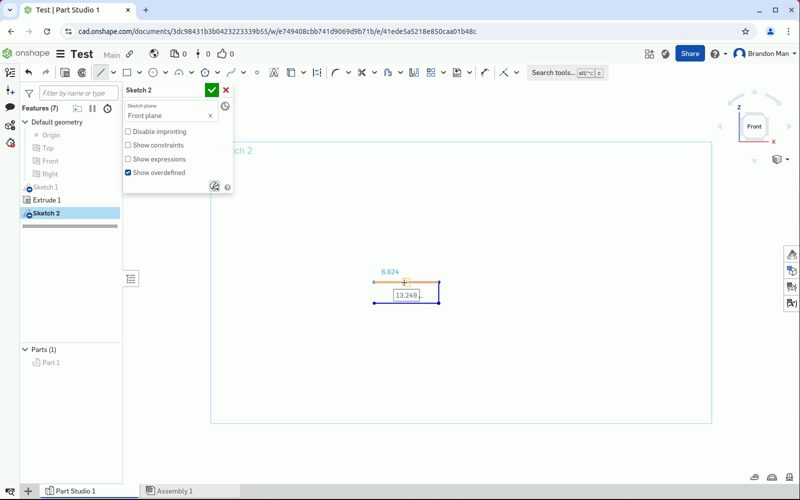
mouse_move(374, 303)
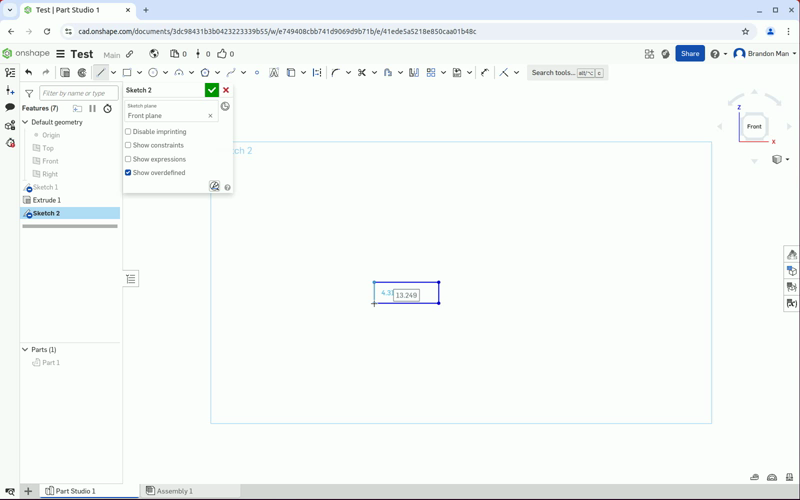
key_up(shift)
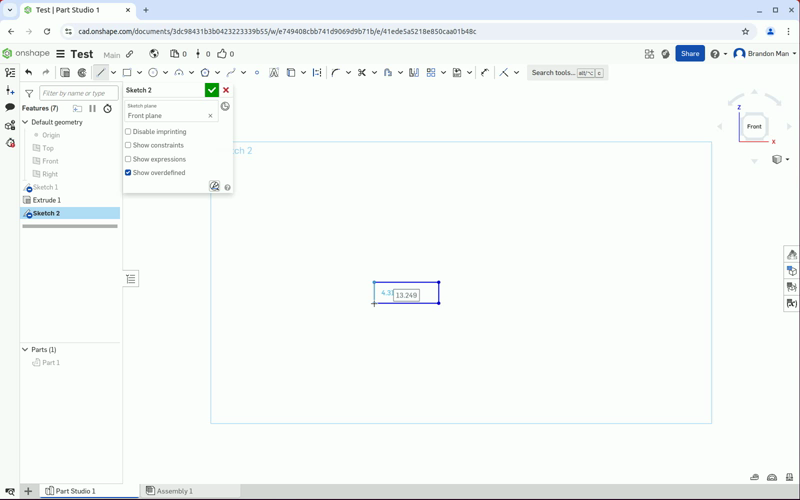
click(374, 303)
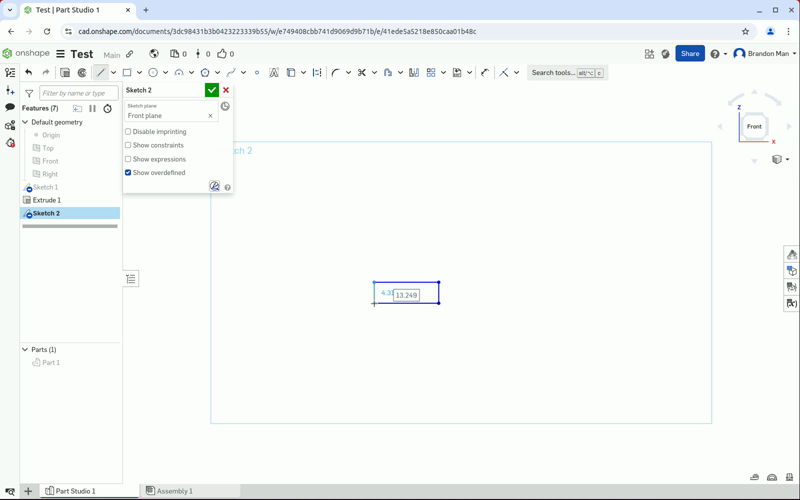
key(esc)
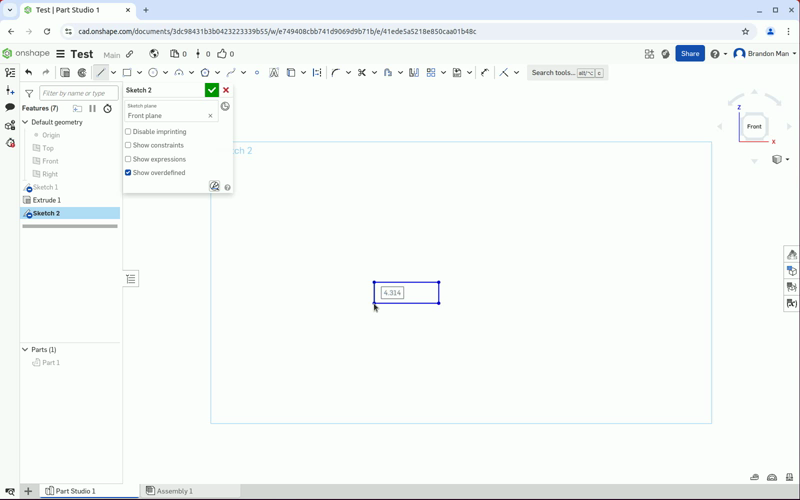
mouse_move(418, 291)
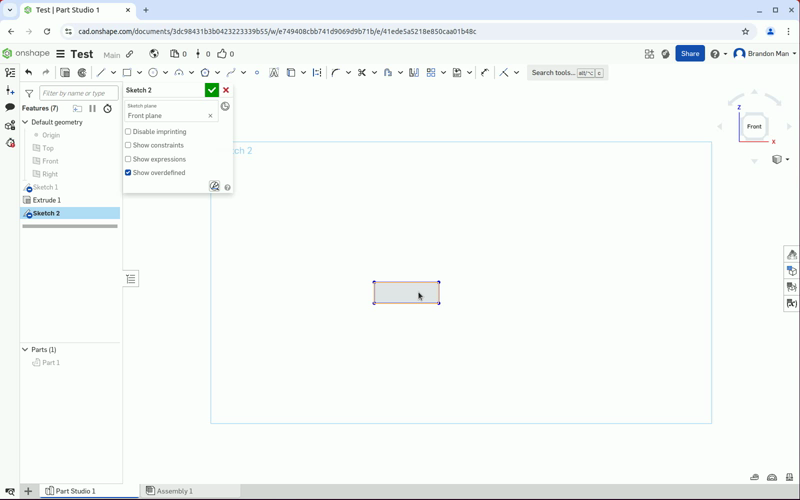
scroll(6)
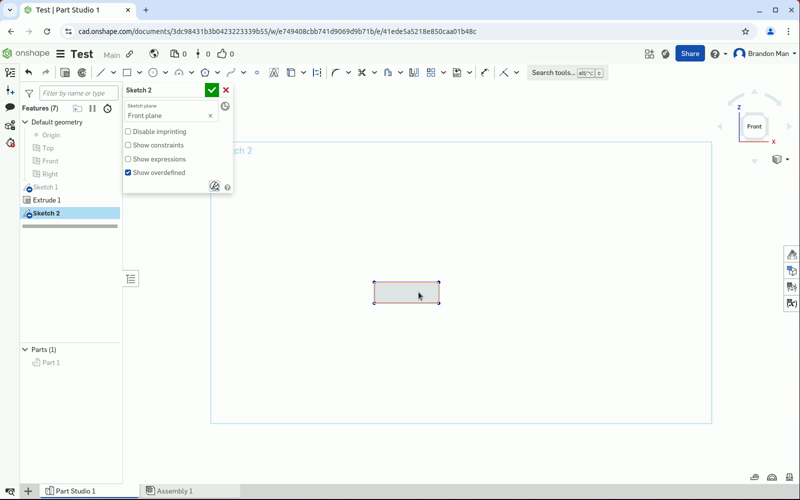
scroll(6)
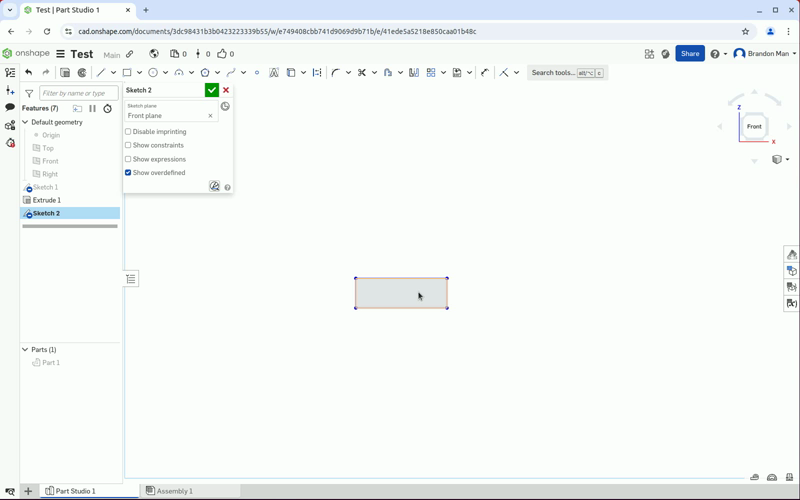
scroll(6)
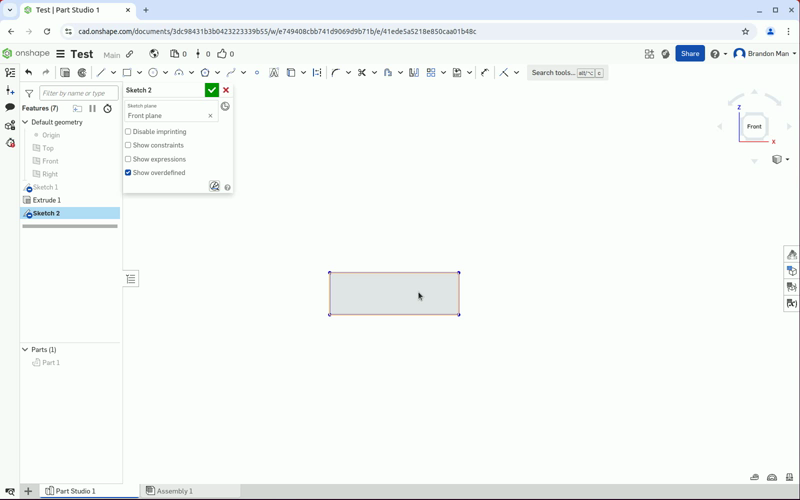
scroll(6)
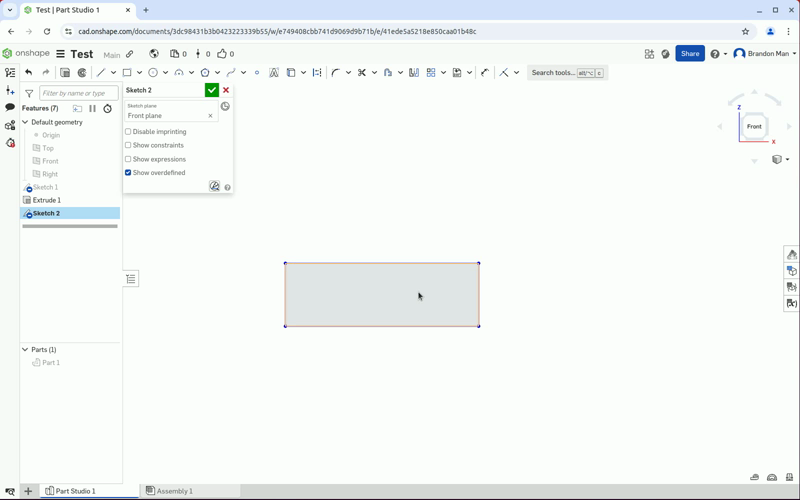
scroll(6)
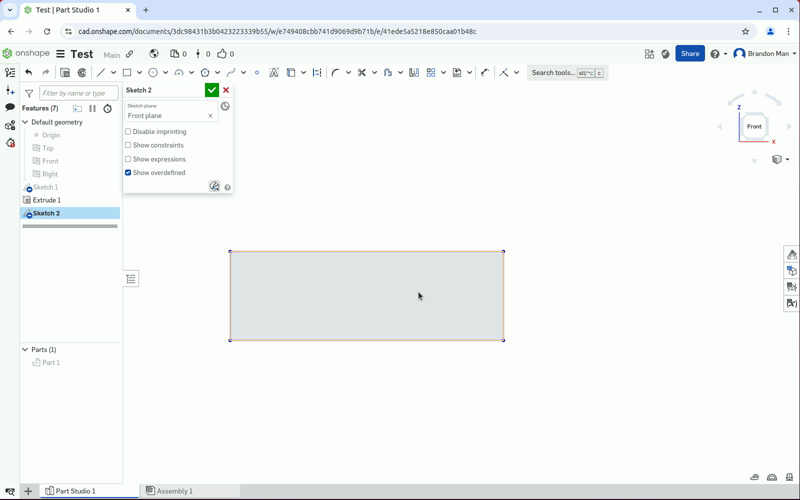
scroll(6)
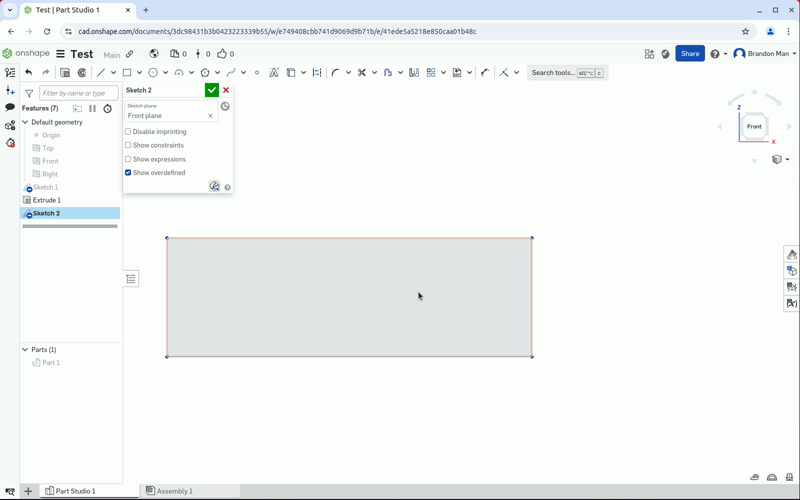
scroll(6)
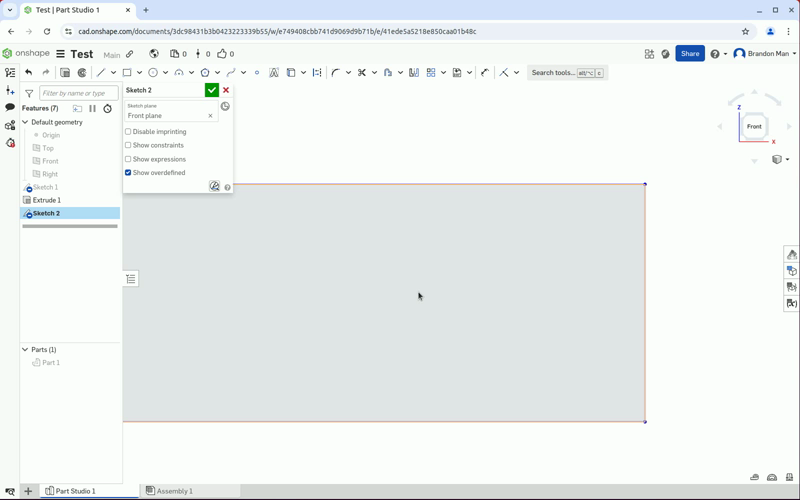
click(418, 291)
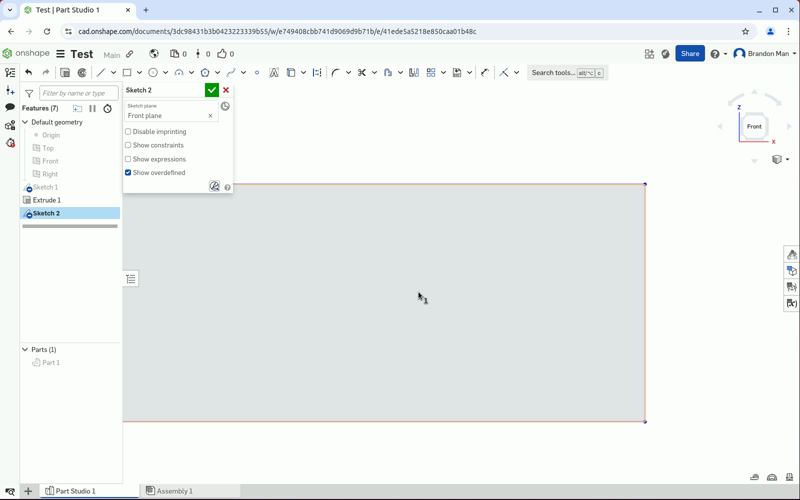
scroll(-6)
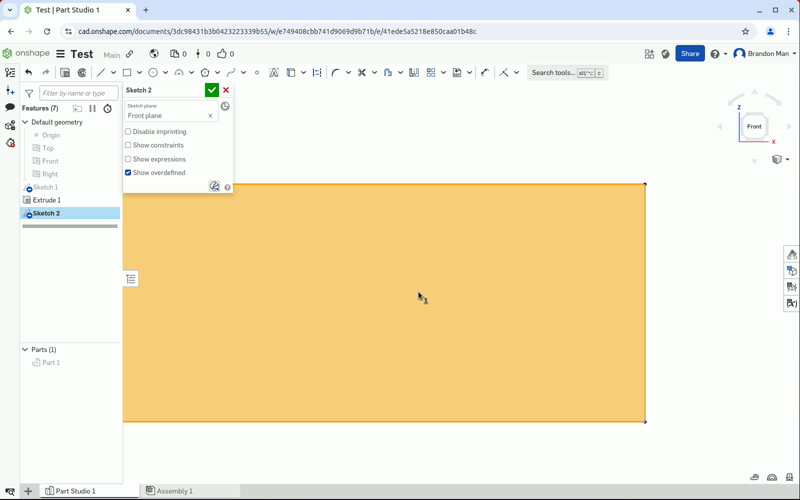
scroll(-6)
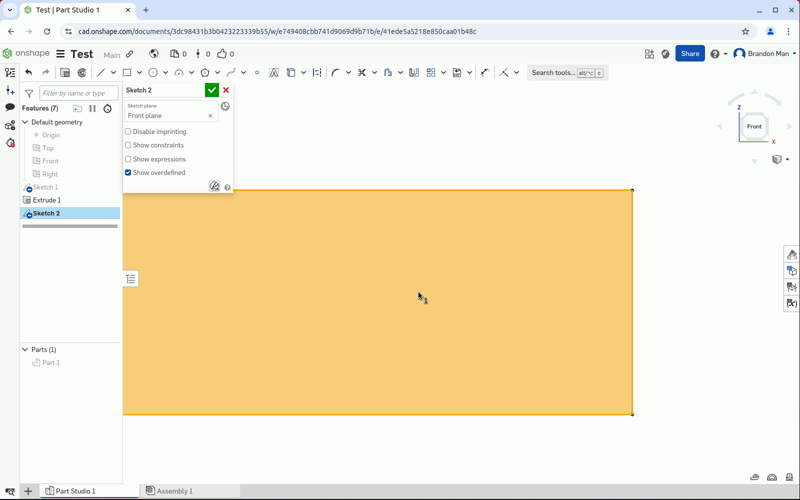
scroll(-6)
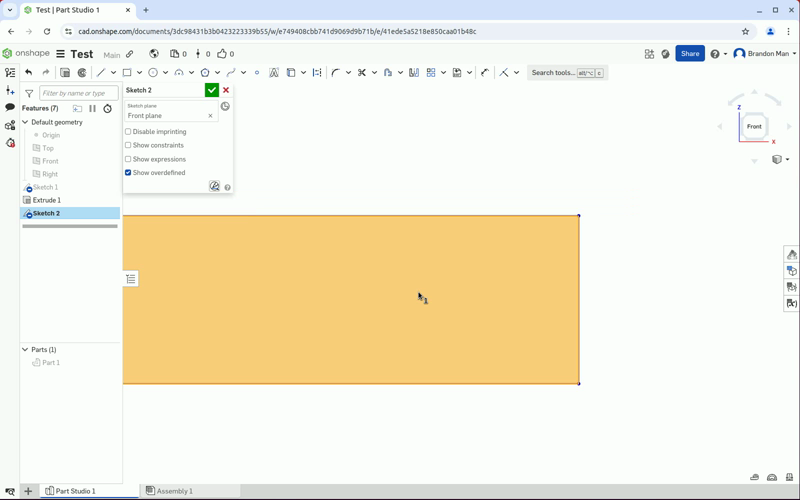
scroll(-6)
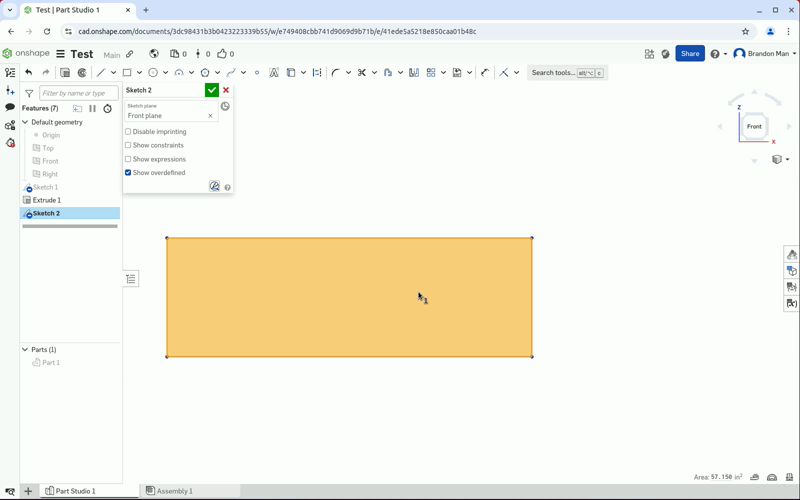
scroll(-6)
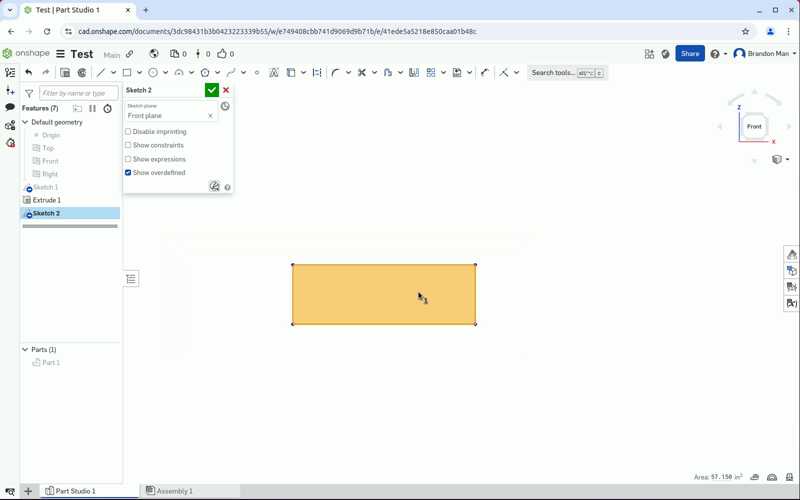
scroll(-6)
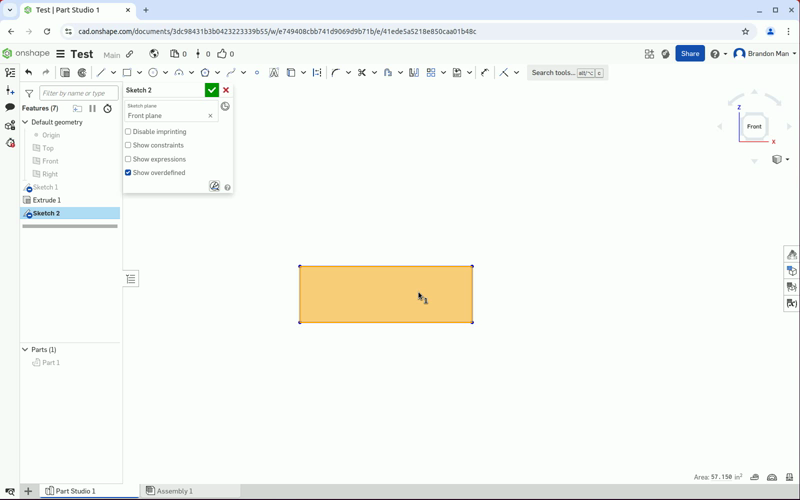
scroll(-6)
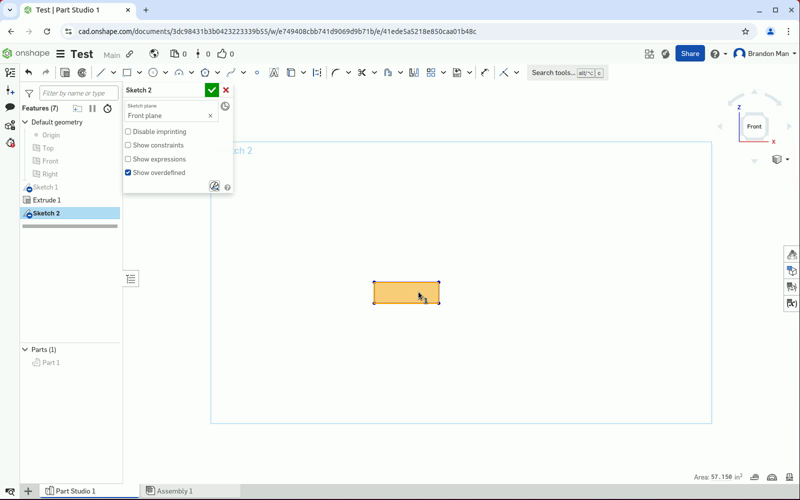
mouse_move(73, 352)
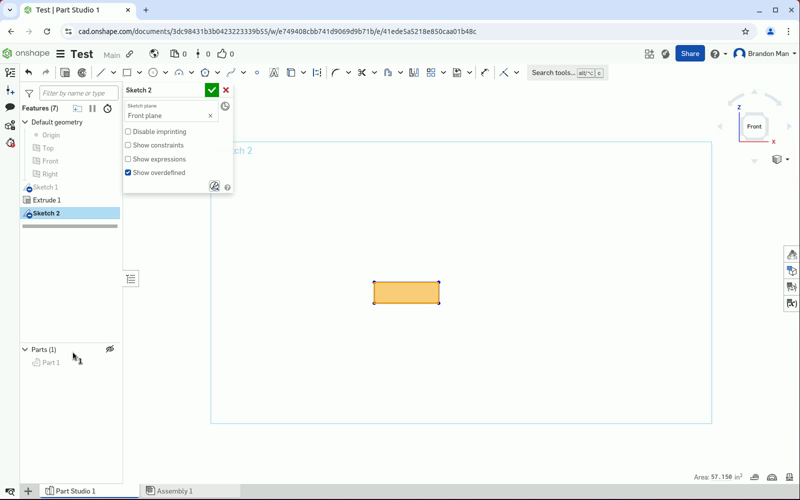
key(shift+y)
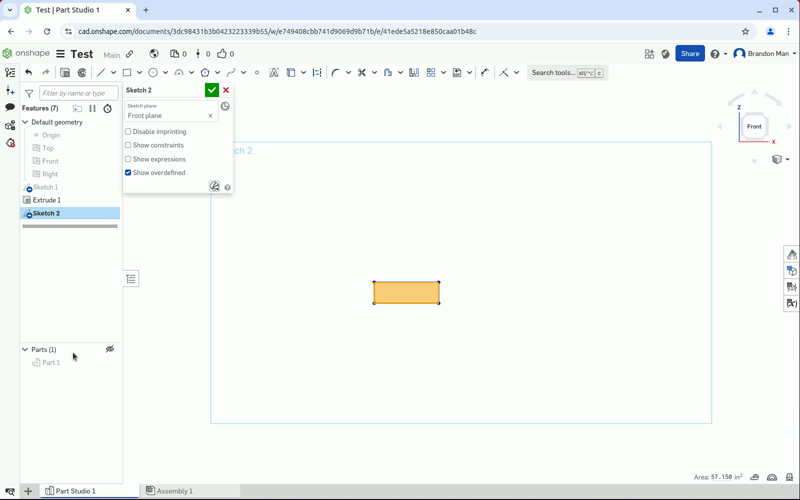
key(shift+e)
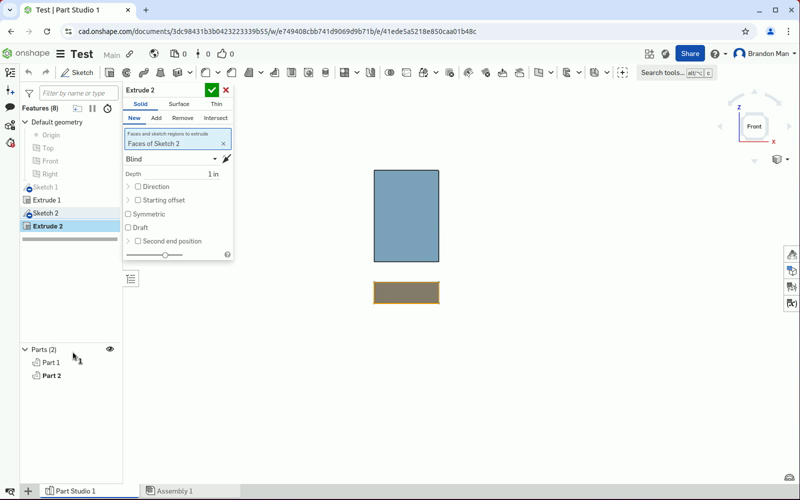
mouse_move(143, 106)
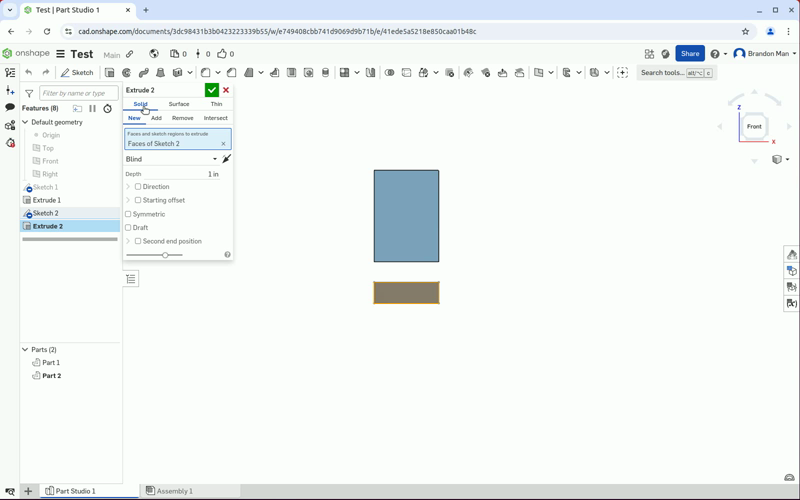
click(143, 106)
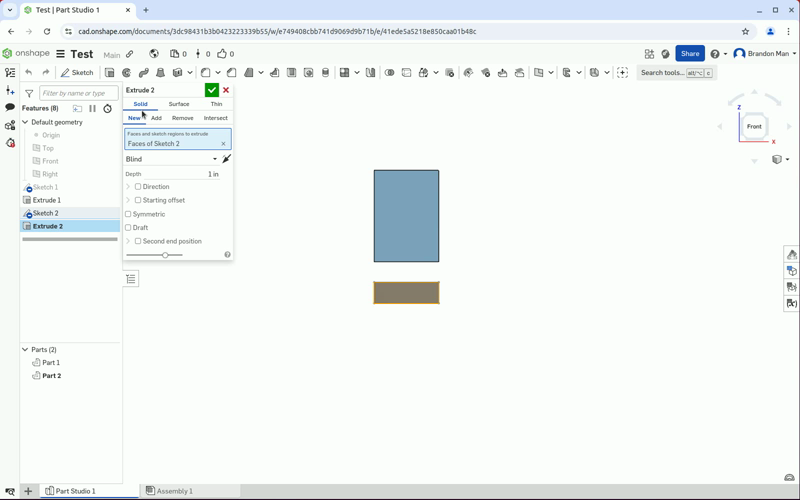
mouse_move(137, 120)
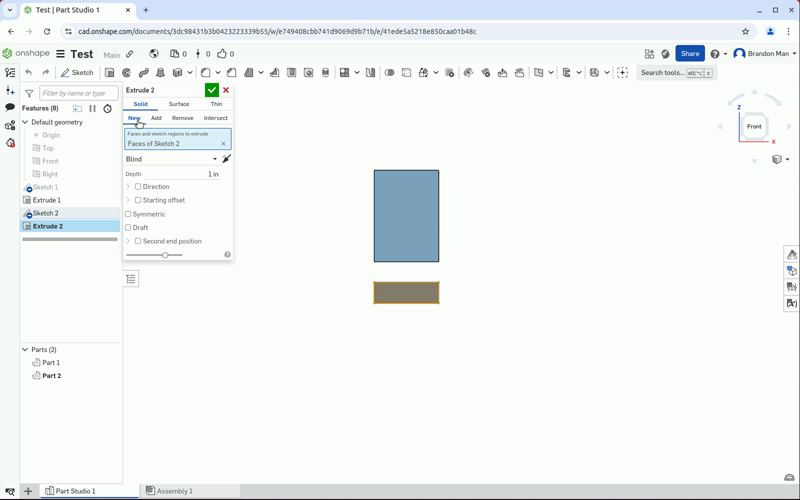
click(137, 120)
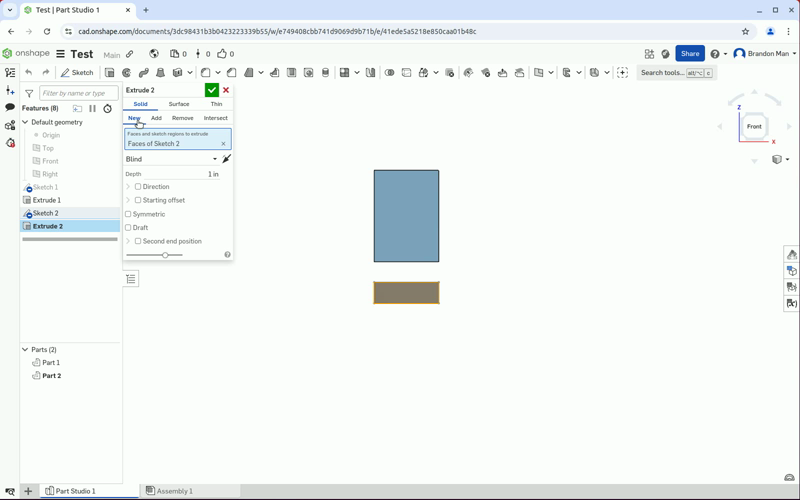
key(tab, 4)
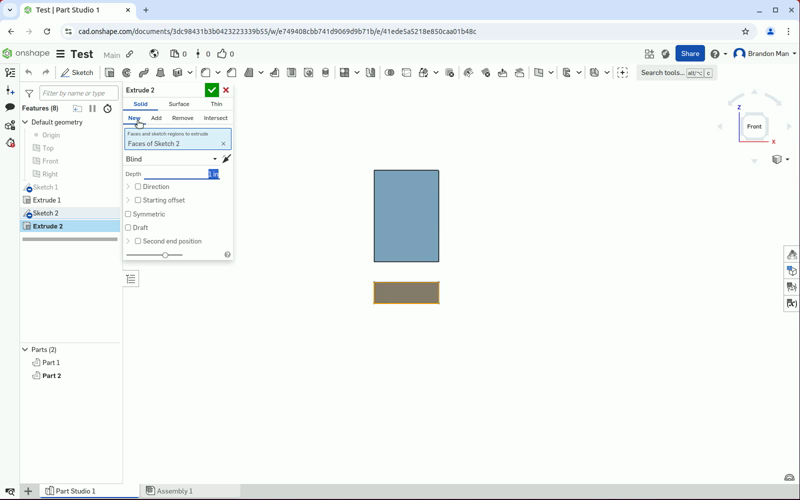
text(14.924)
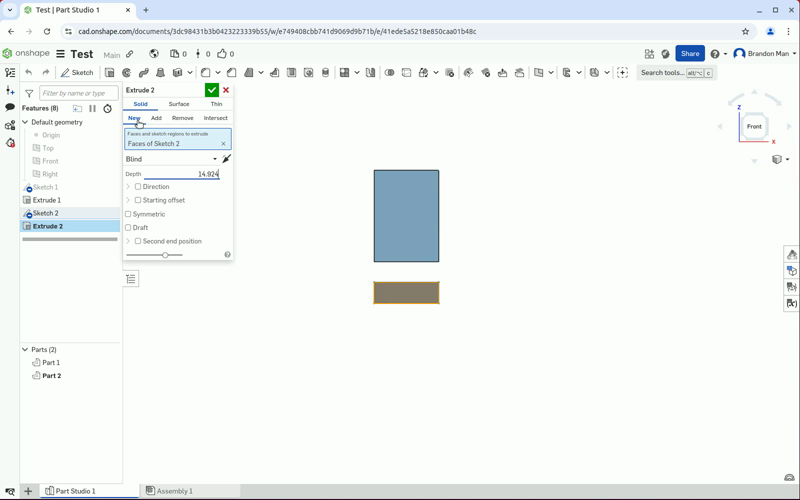
key(enter)
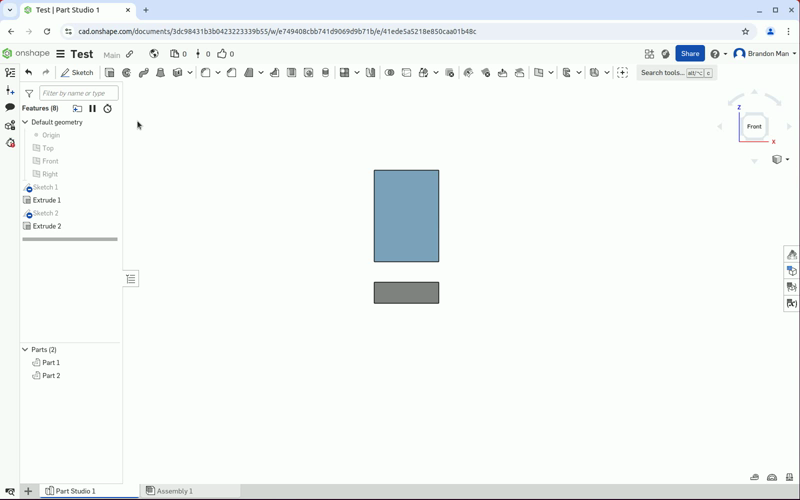
key(shift+h)
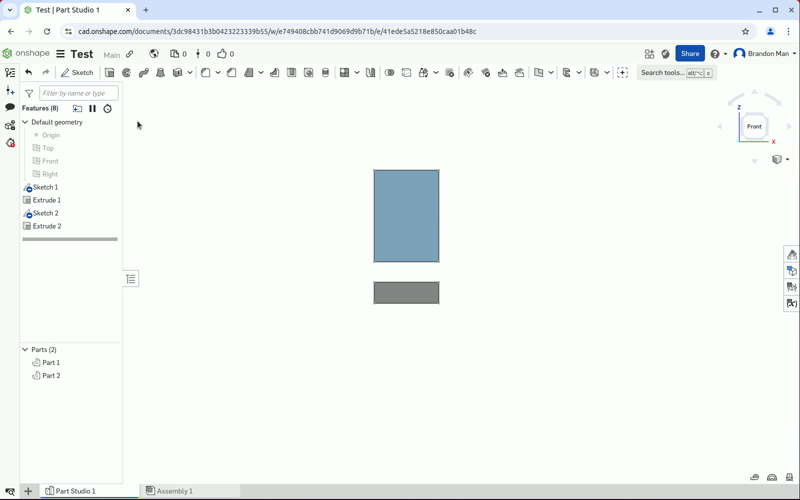
key(shift+h)
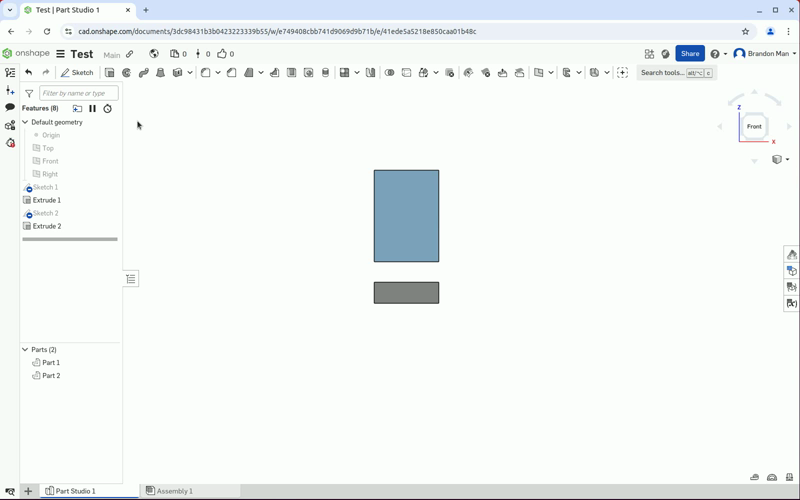
mouse_move(73, 189)
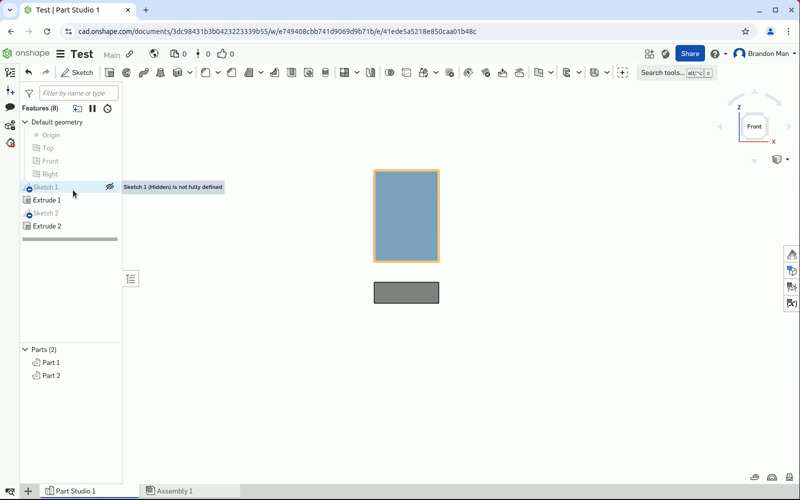
click(73, 189)
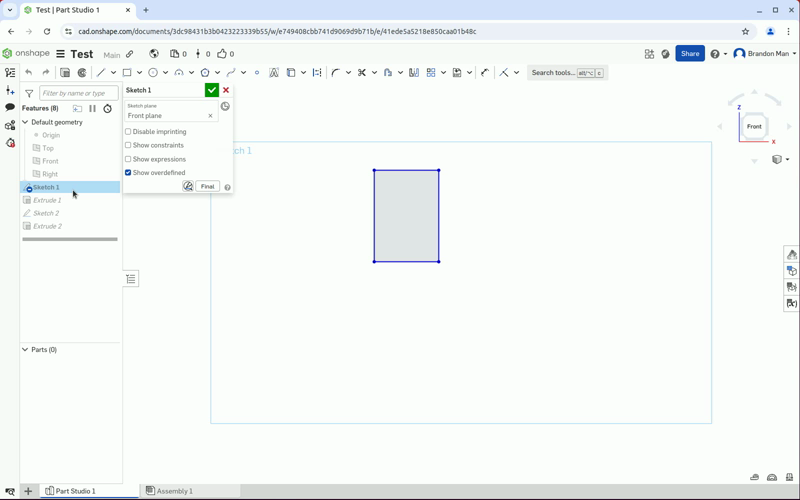
mouse_move(229, 92)
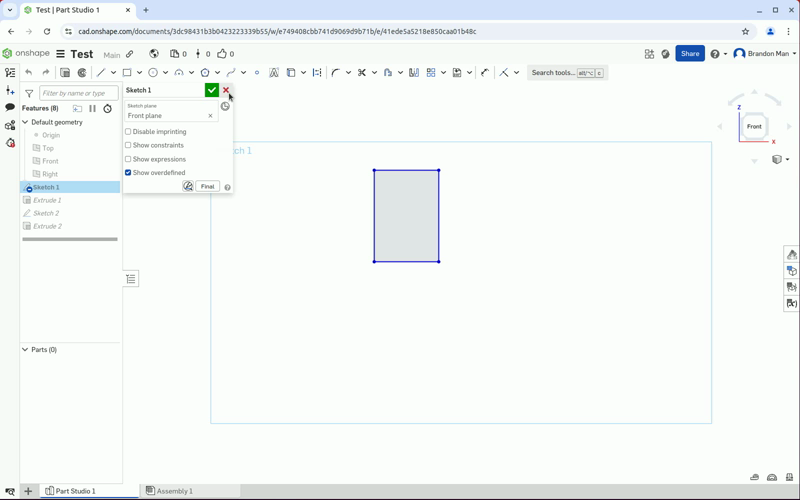
click(229, 92)
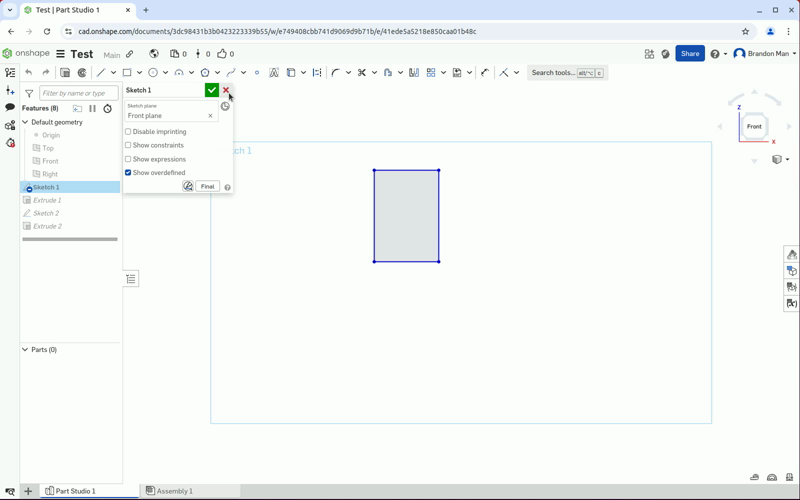
key(shift+s)
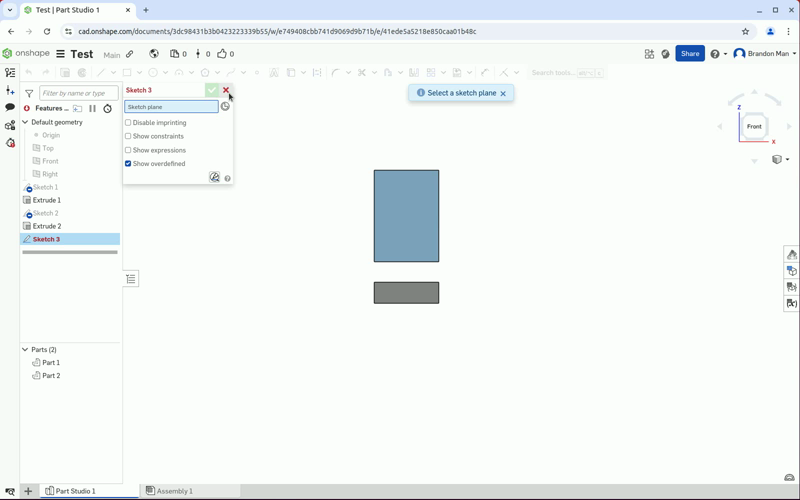
mouse_move(73, 163)
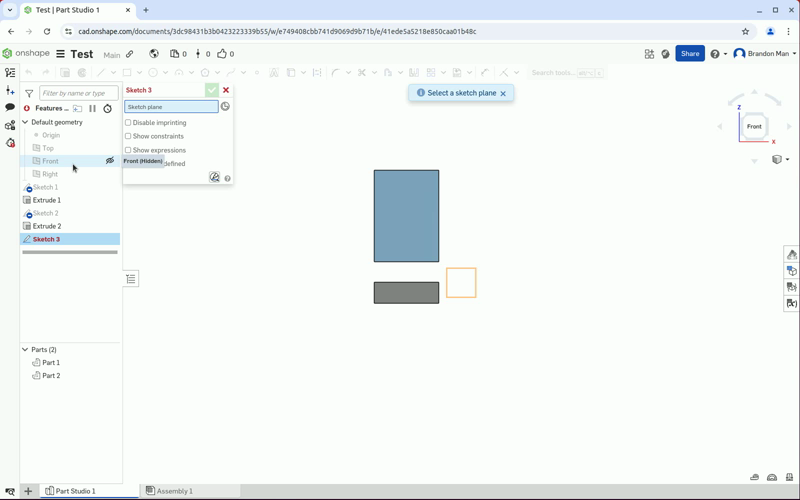
click(73, 163)
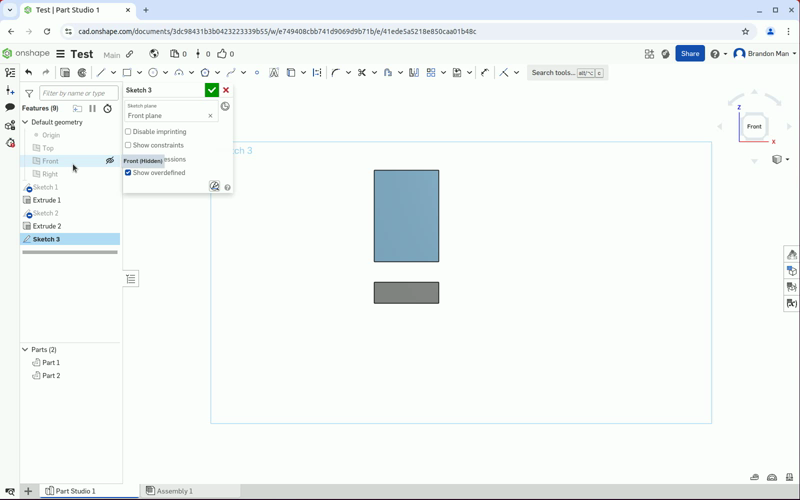
mouse_move(73, 352)
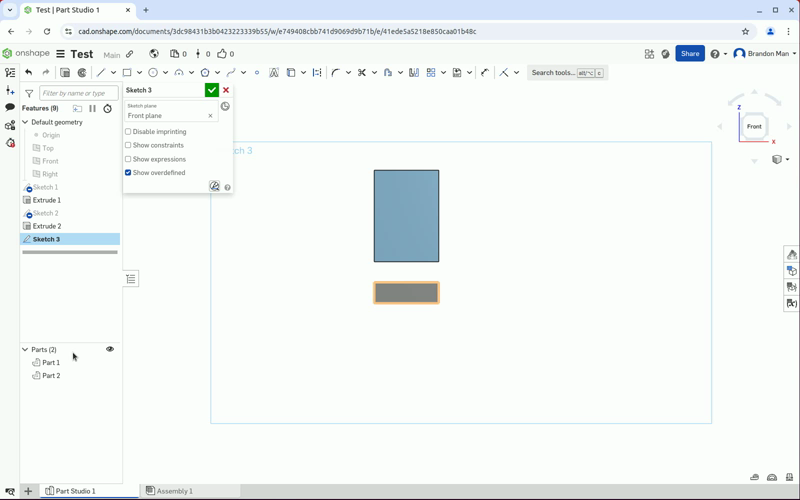
key(y)
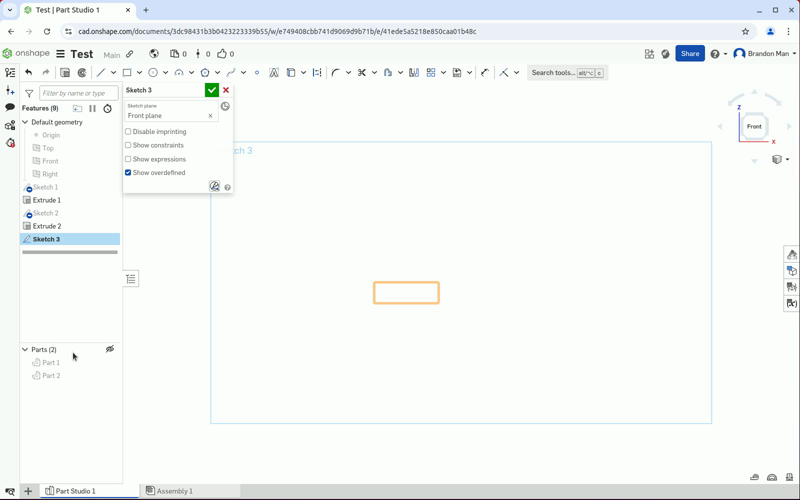
key(l)
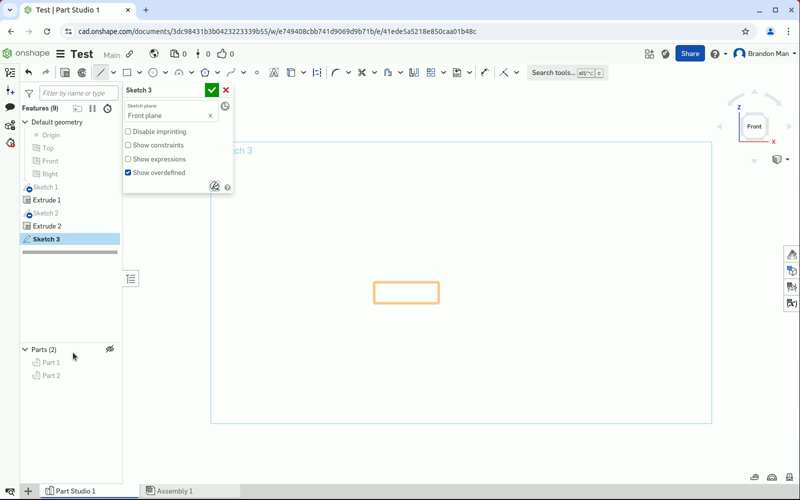
key_down(shift)
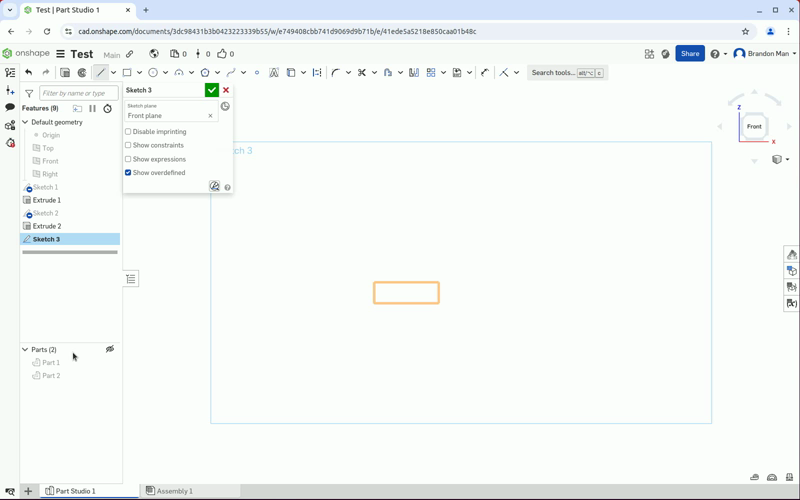
mouse_move(374, 282)
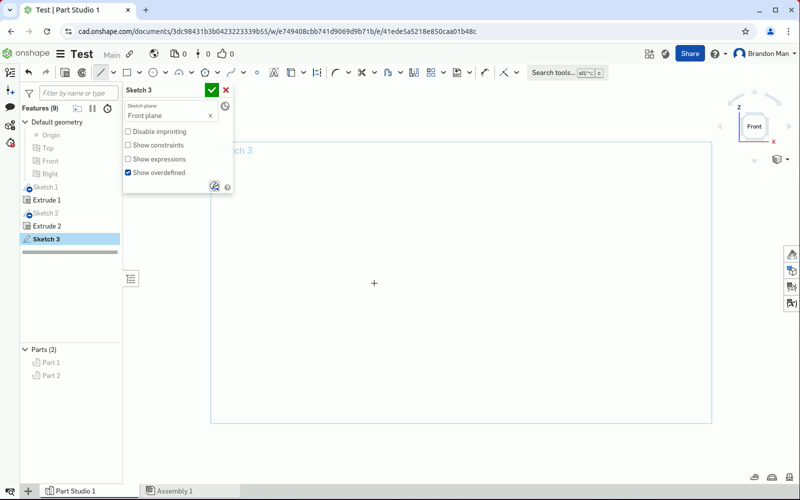
click(374, 282)
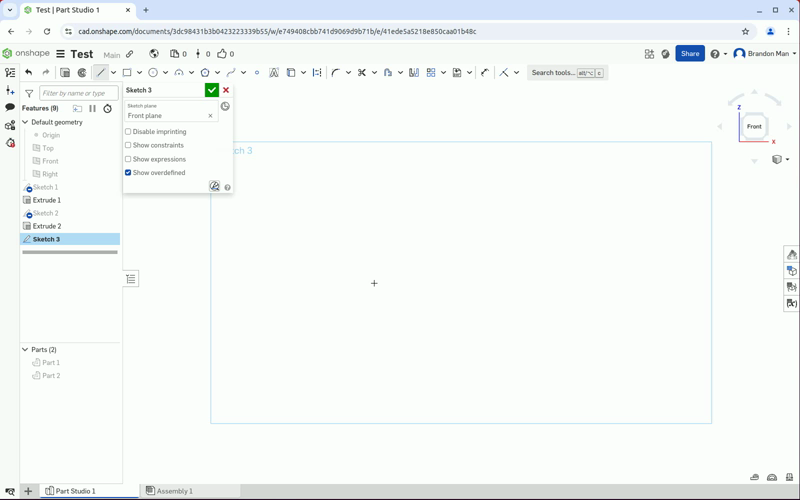
key_up(shift)
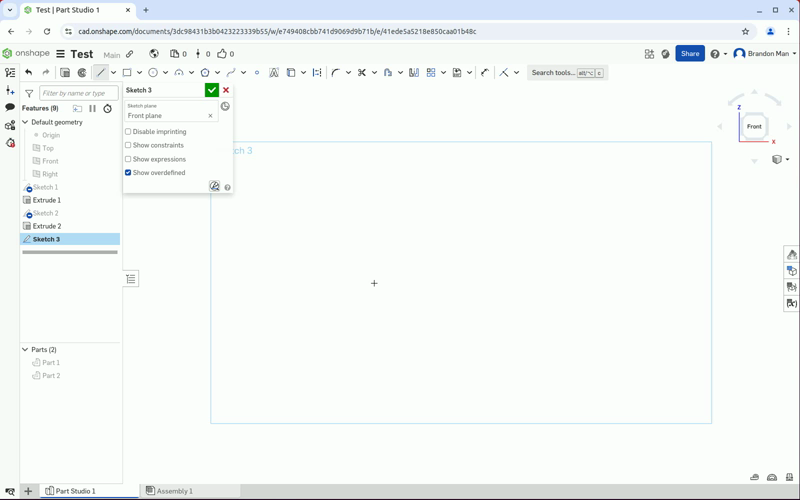
key_down(shift)
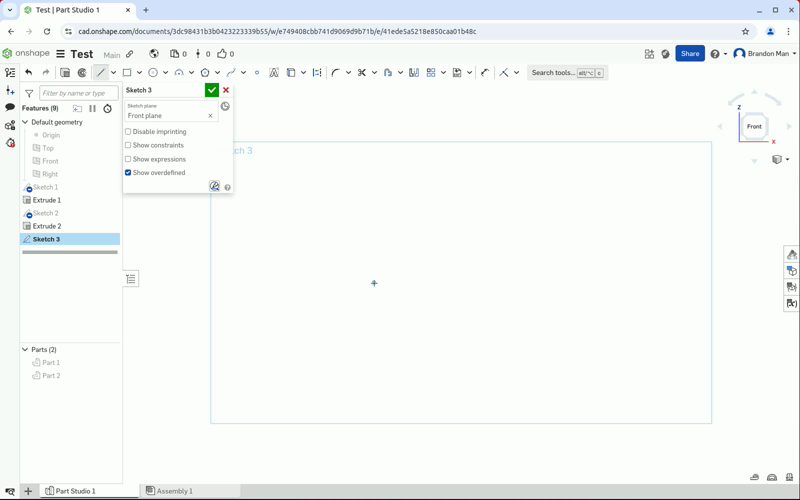
mouse_move(438, 282)
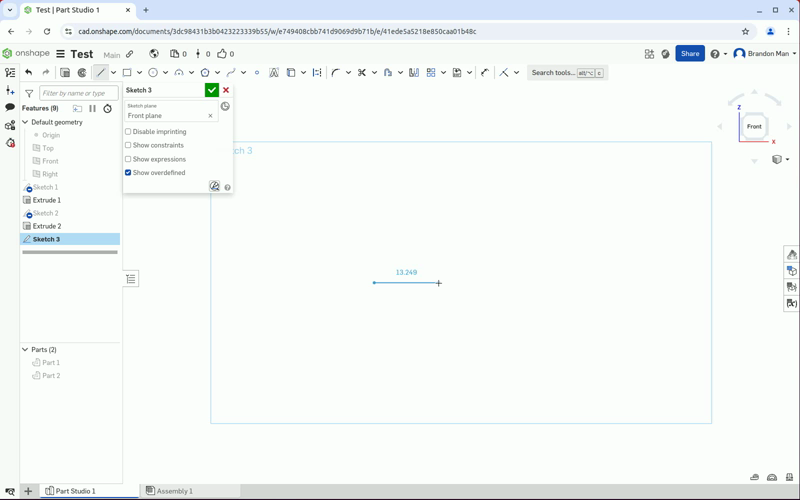
click(438, 282)
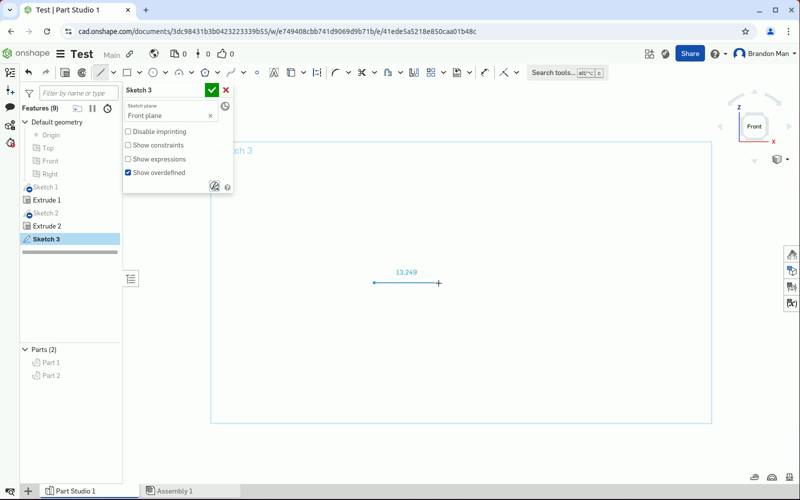
key_up(shift)
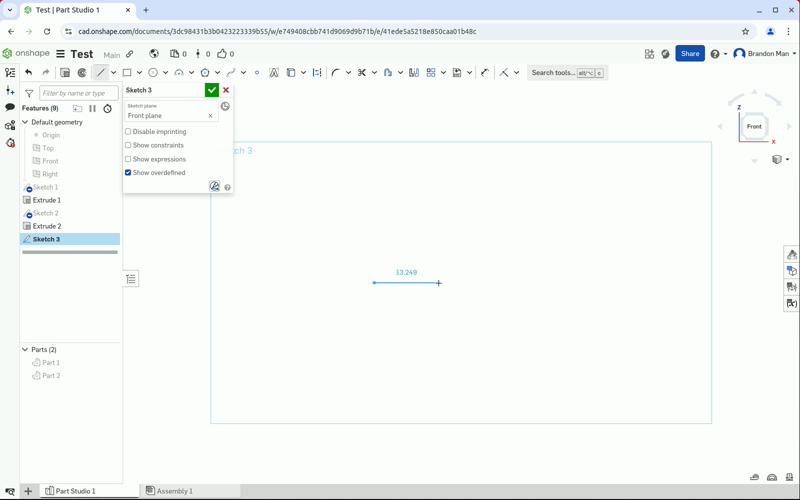
key_down(shift)
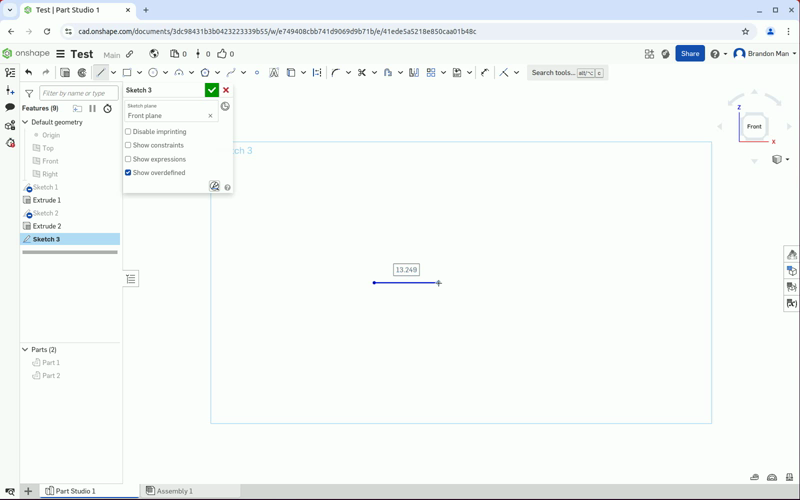
mouse_move(468, 282)
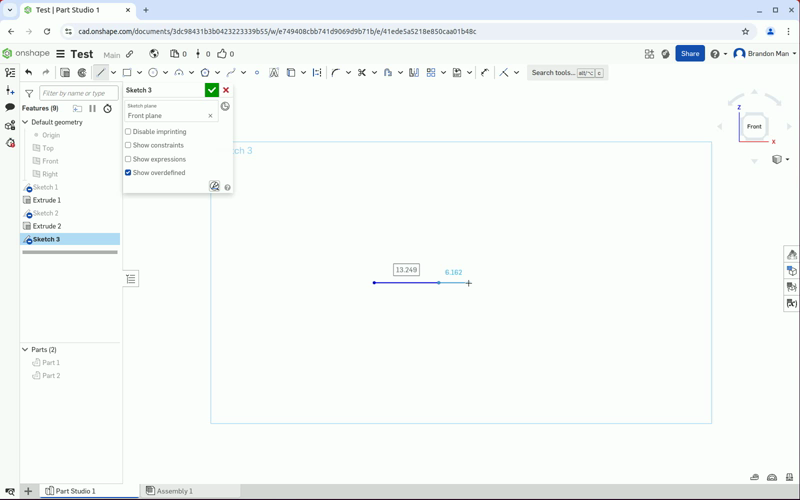
mouse_move(438, 261)
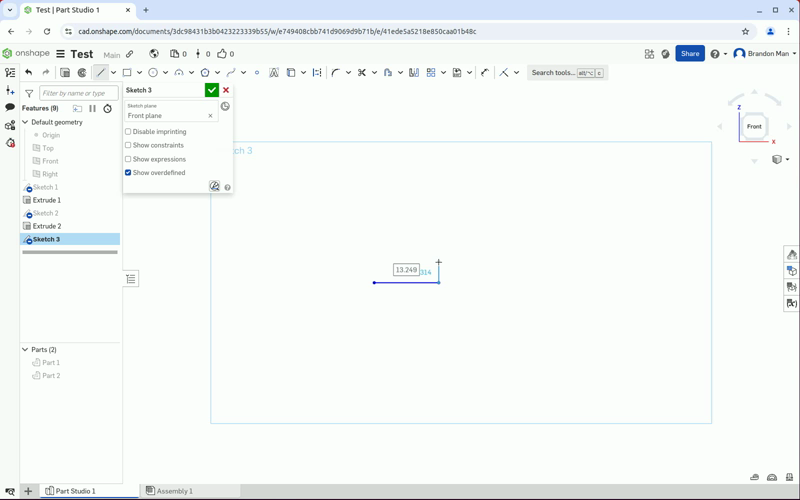
click(438, 261)
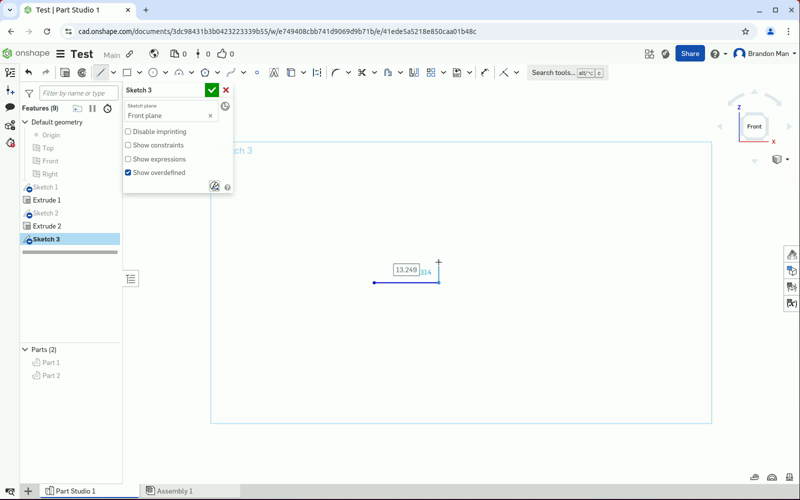
key_up(shift)
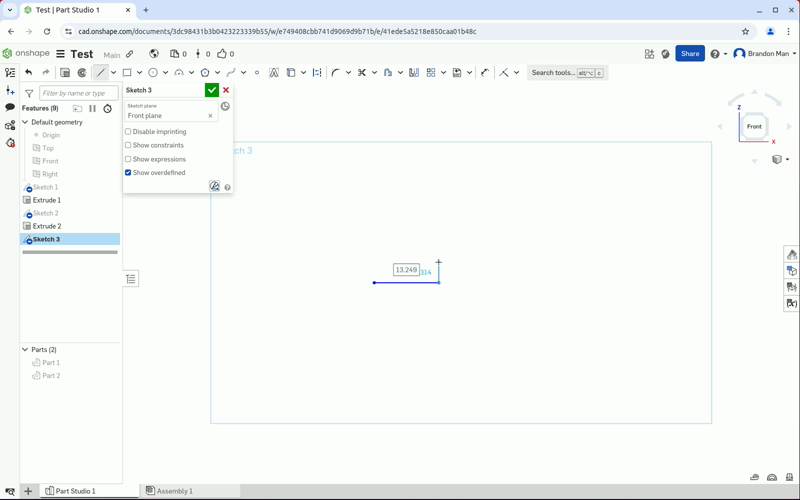
key_down(shift)
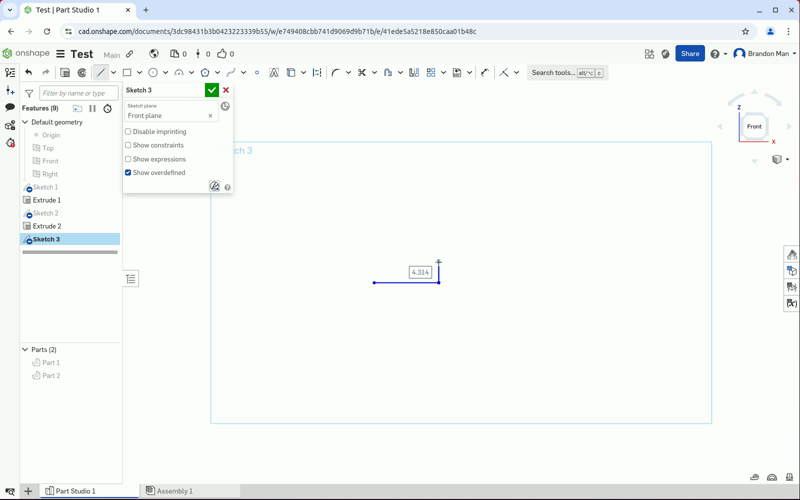
mouse_move(374, 261)
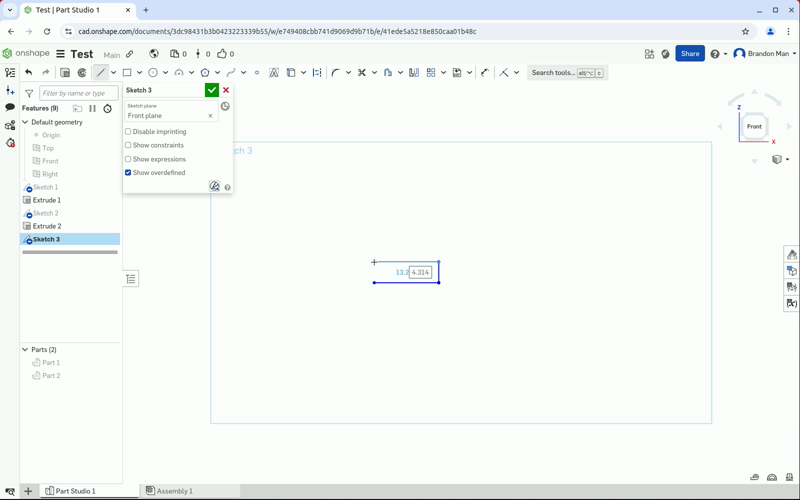
click(374, 261)
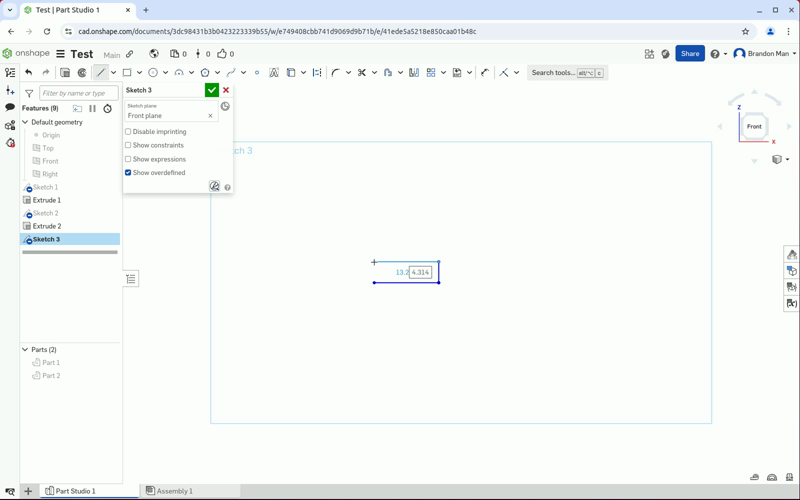
key_up(shift)
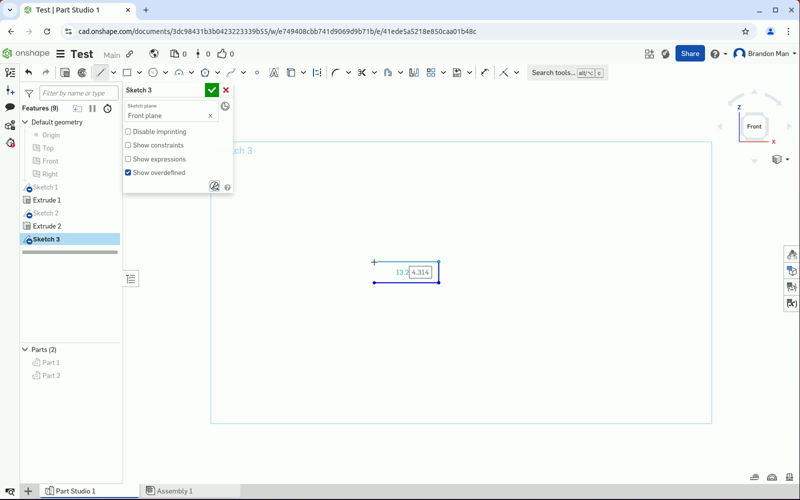
mouse_move(404, 261)
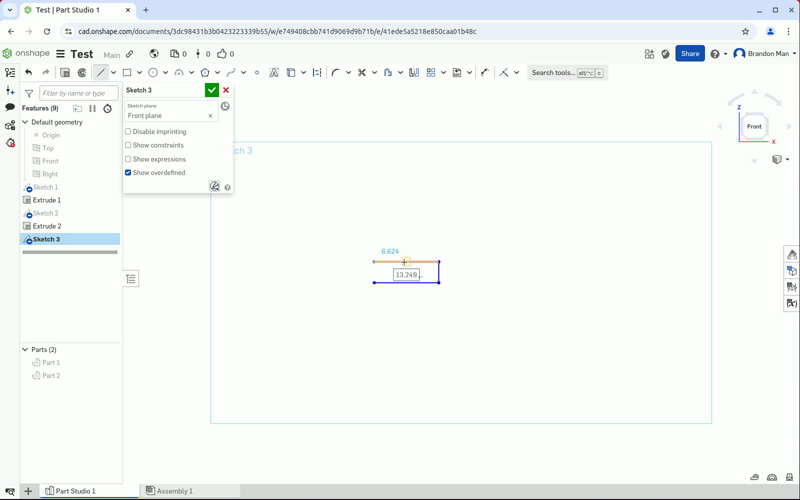
key_down(shift)
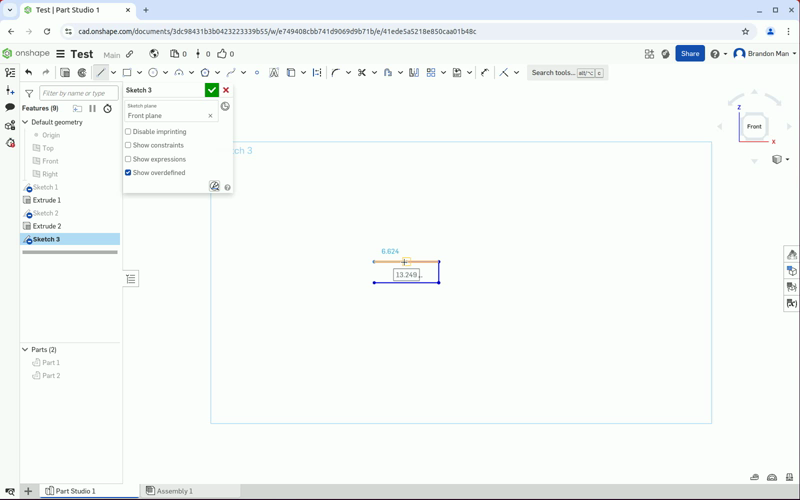
mouse_move(374, 282)
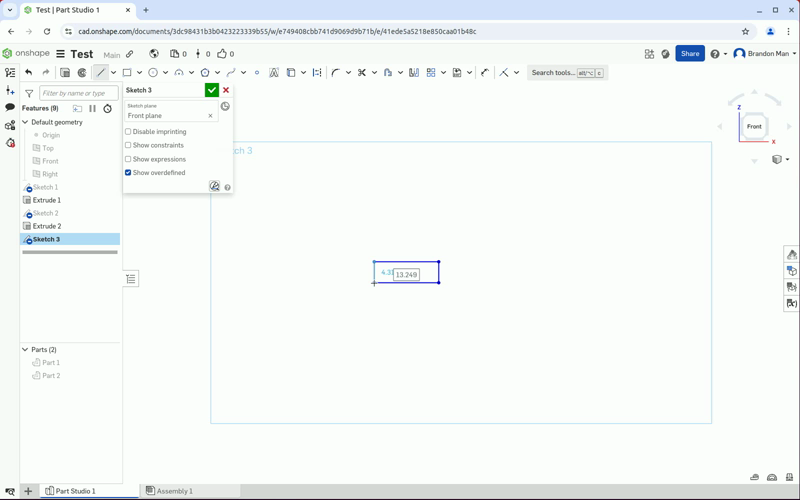
key_up(shift)
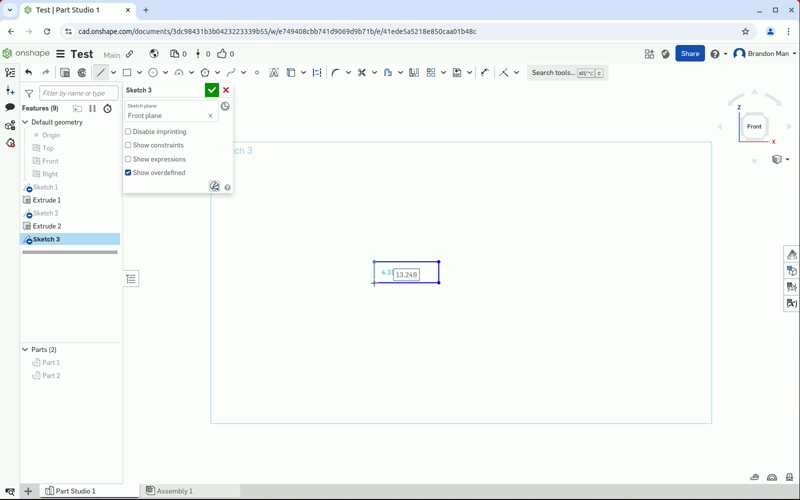
click(374, 282)
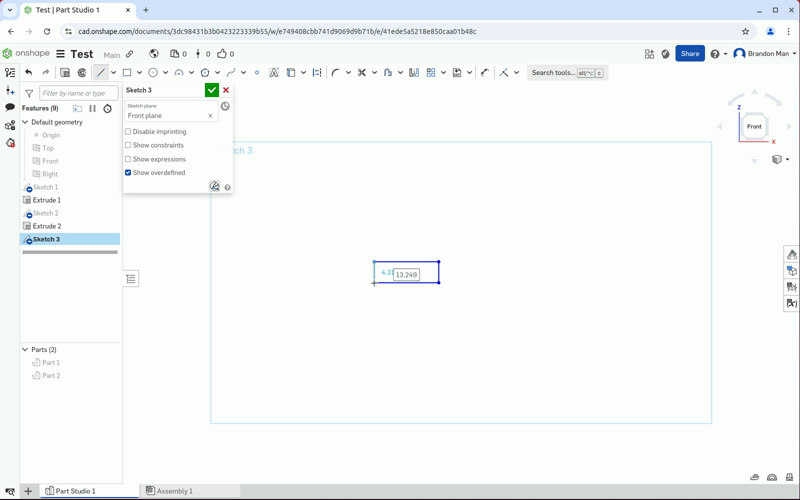
key(esc)
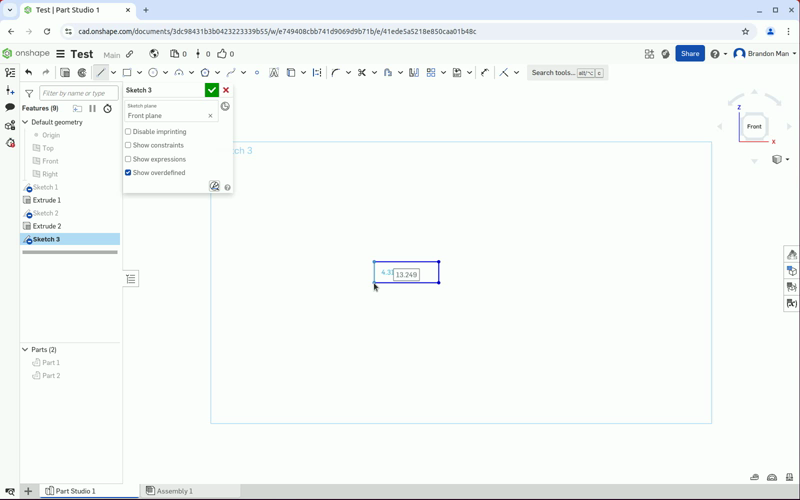
mouse_move(391, 279)
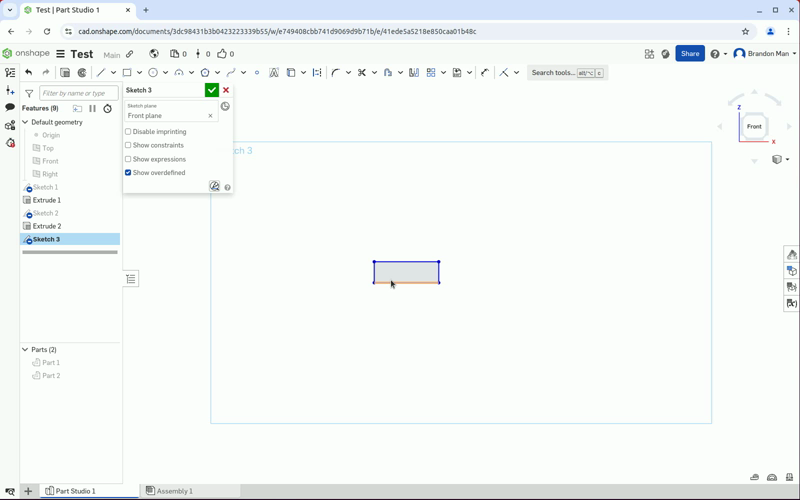
scroll(6)
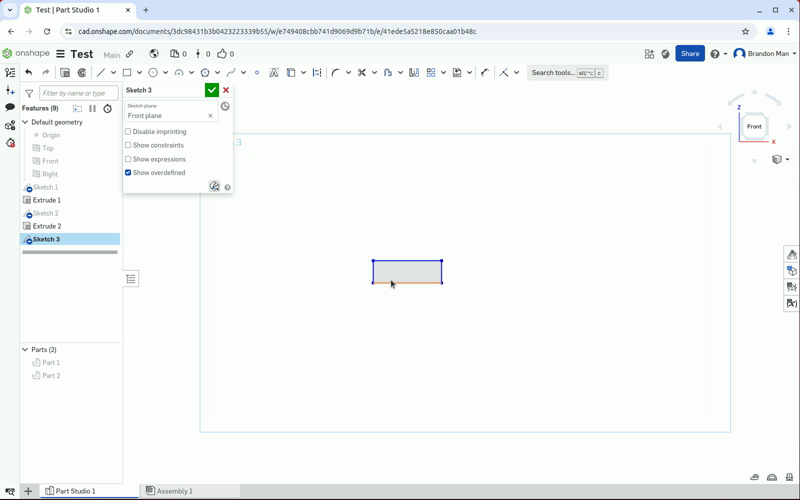
scroll(6)
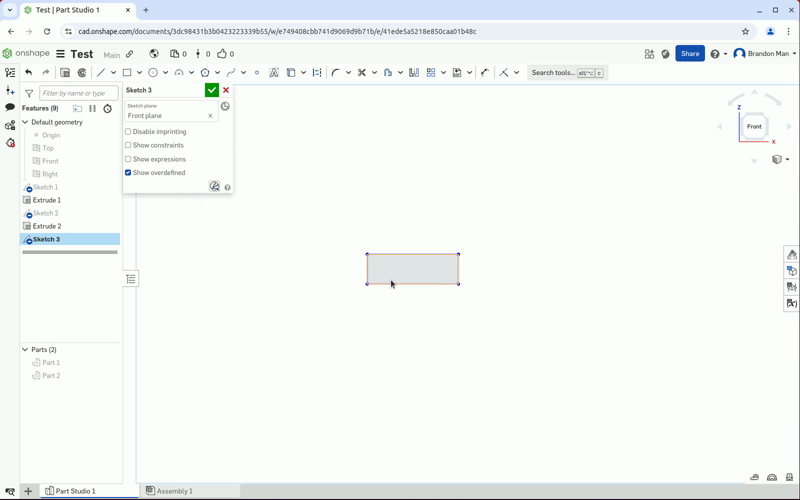
scroll(6)
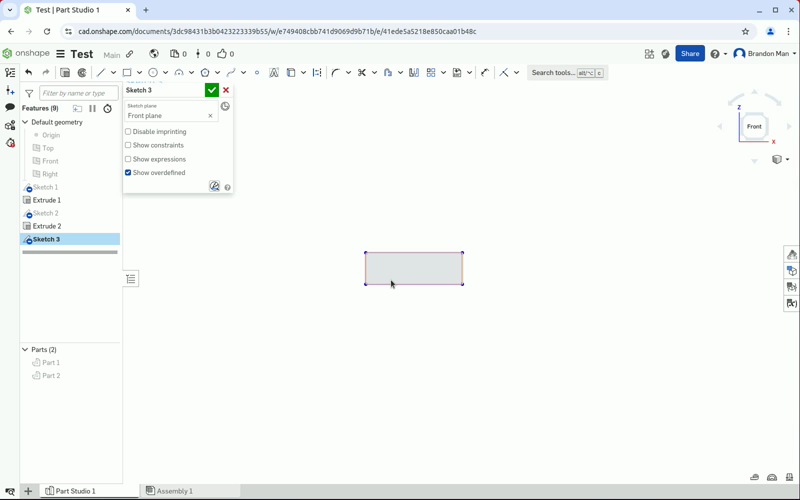
scroll(6)
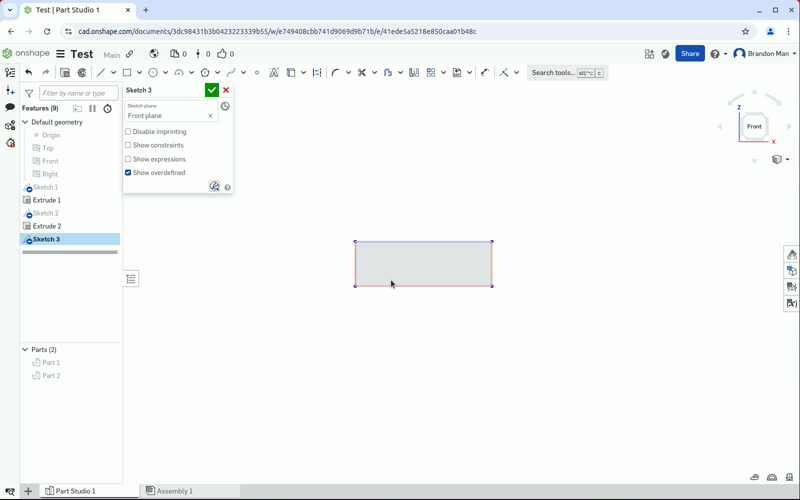
scroll(6)
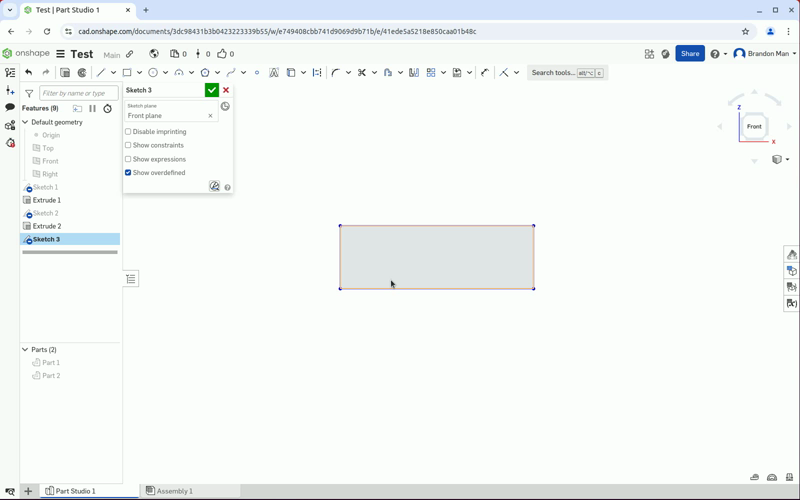
scroll(6)
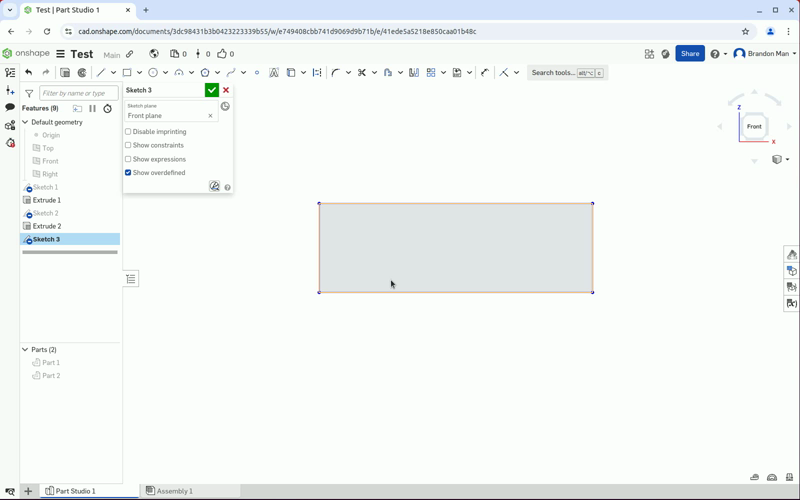
scroll(6)
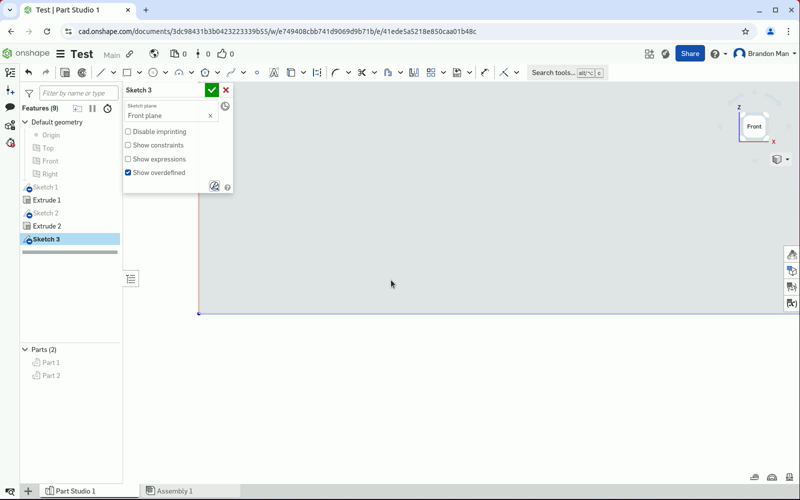
click(391, 279)
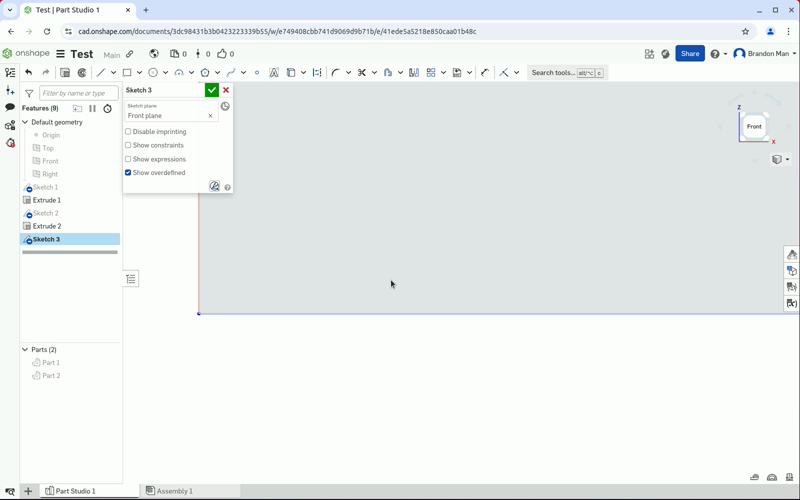
scroll(-6)
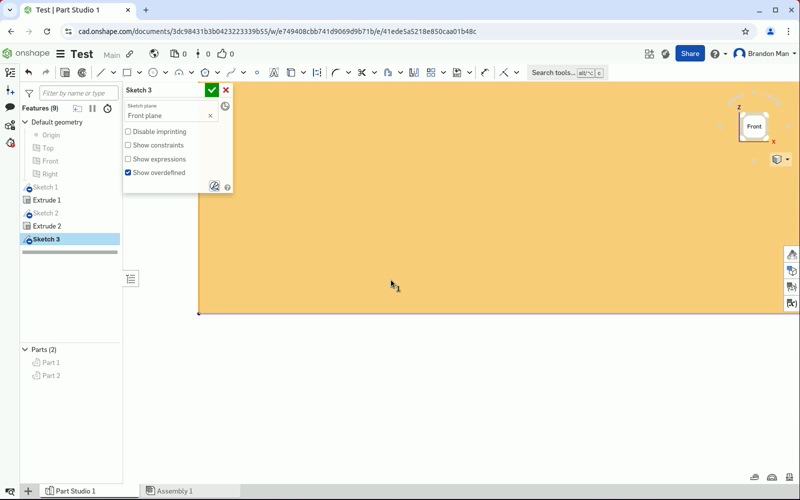
scroll(-6)
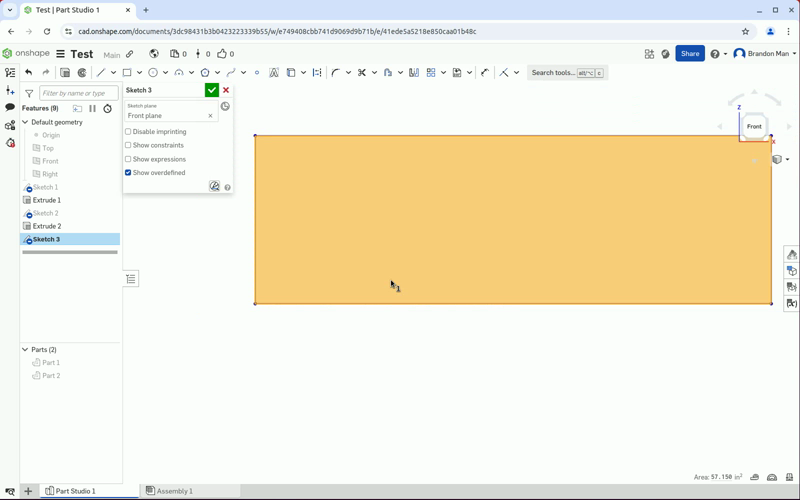
scroll(-6)
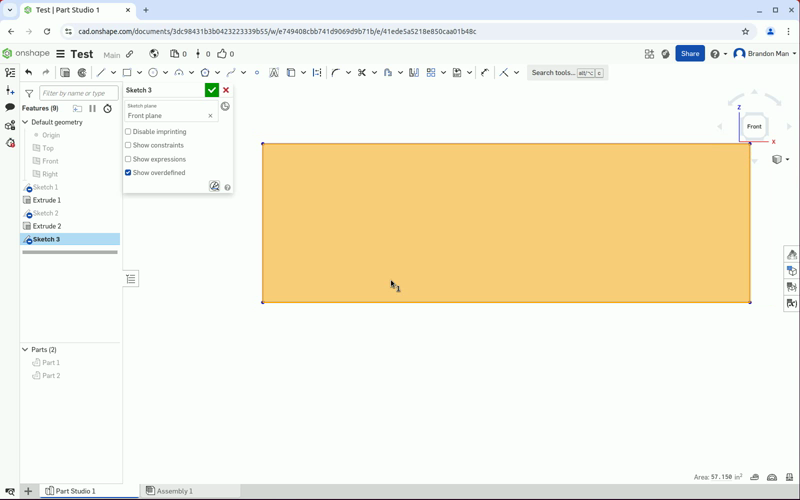
scroll(-6)
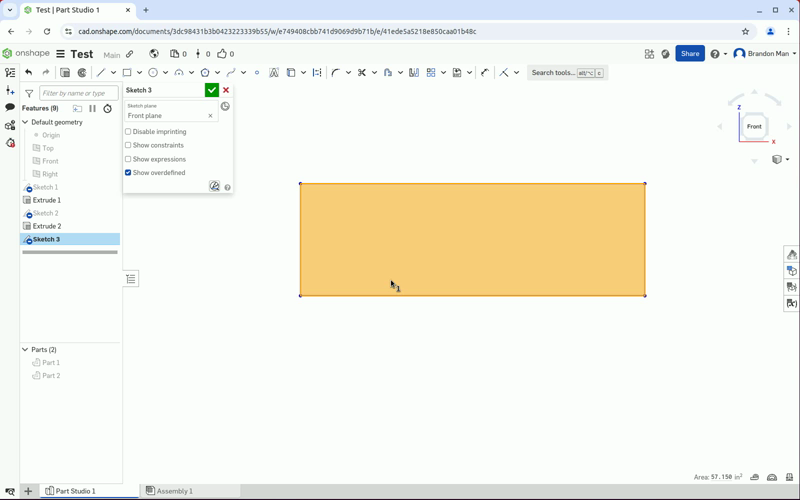
scroll(-6)
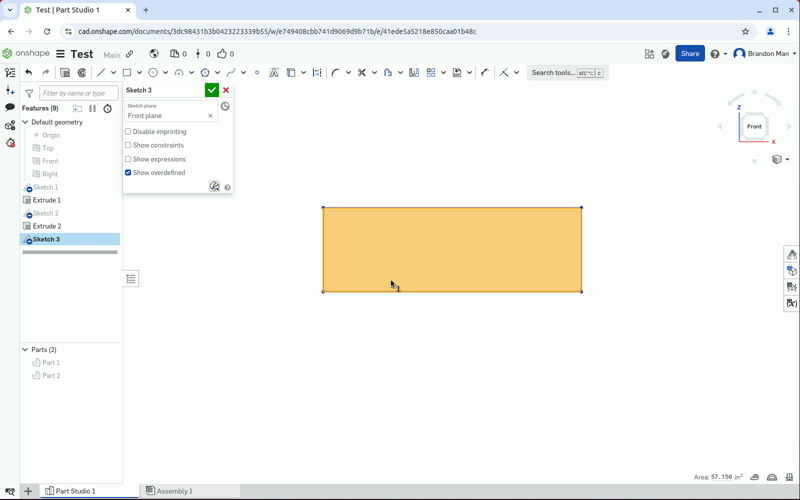
scroll(-6)
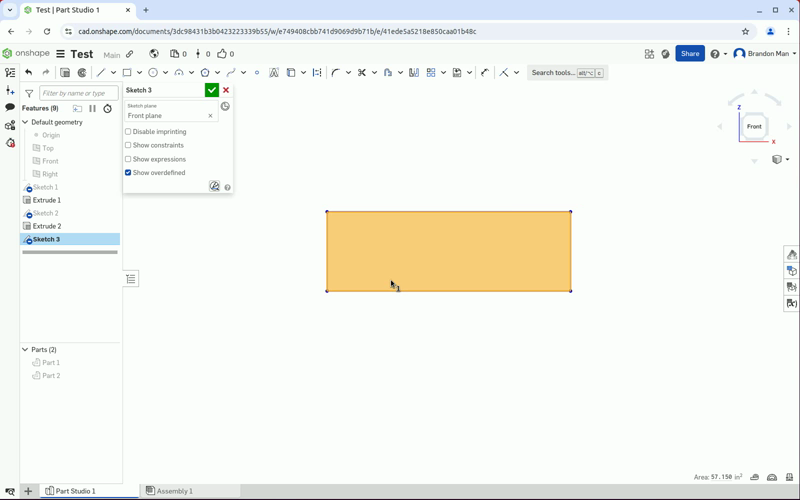
scroll(-6)
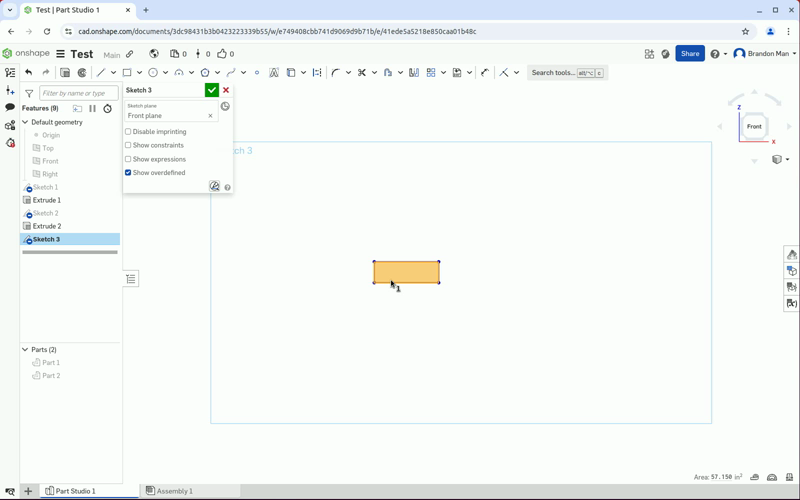
mouse_move(73, 352)
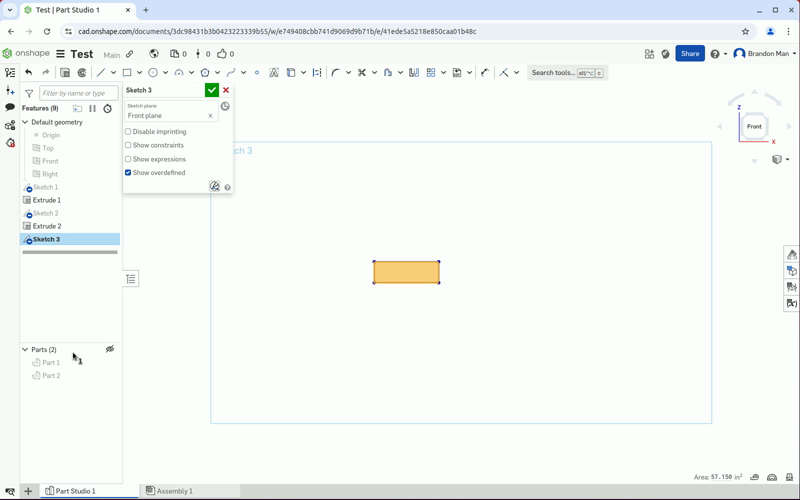
key(shift+y)
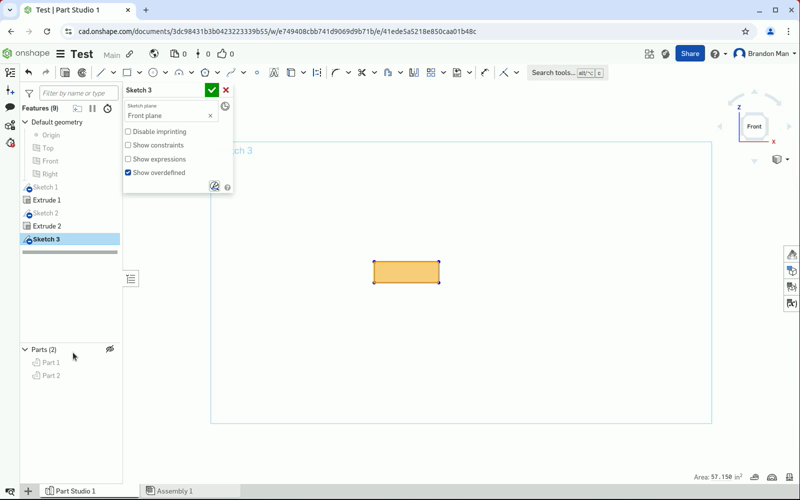
key(shift+e)
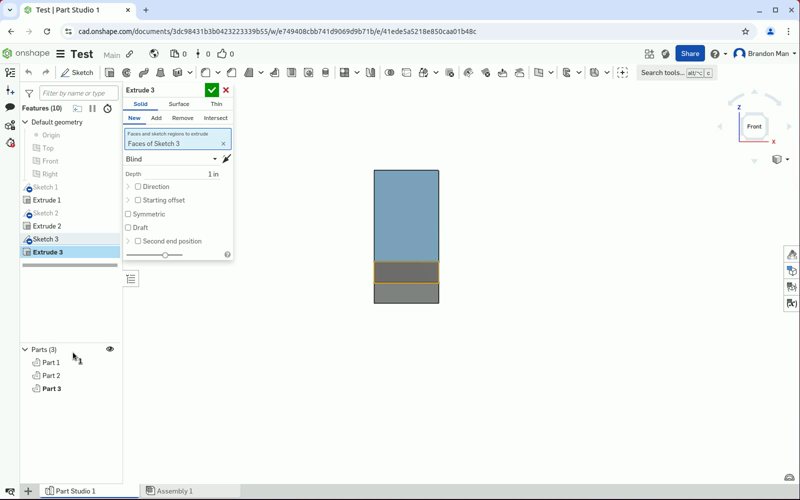
mouse_move(143, 106)
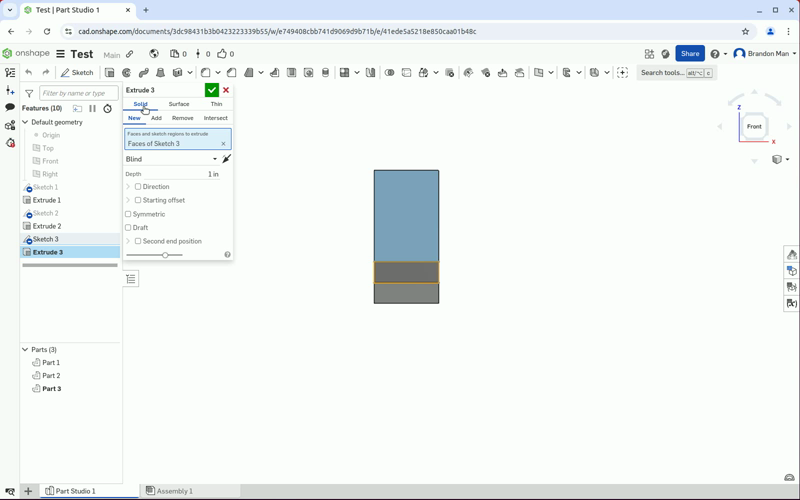
click(143, 106)
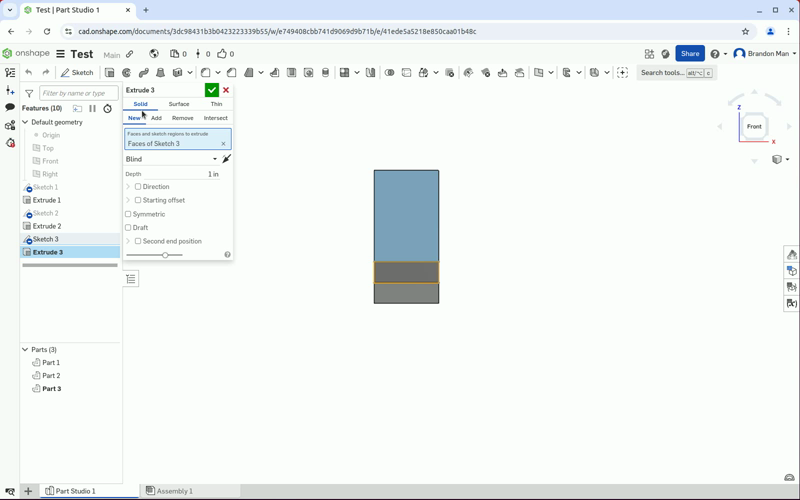
mouse_move(137, 120)
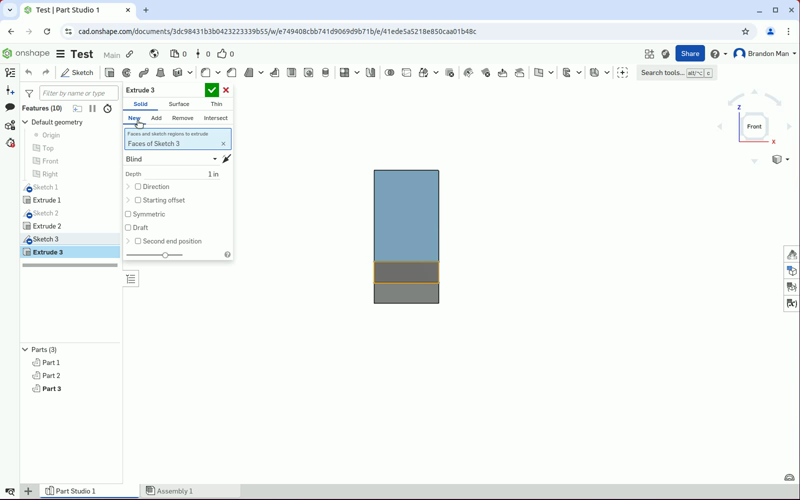
click(137, 120)
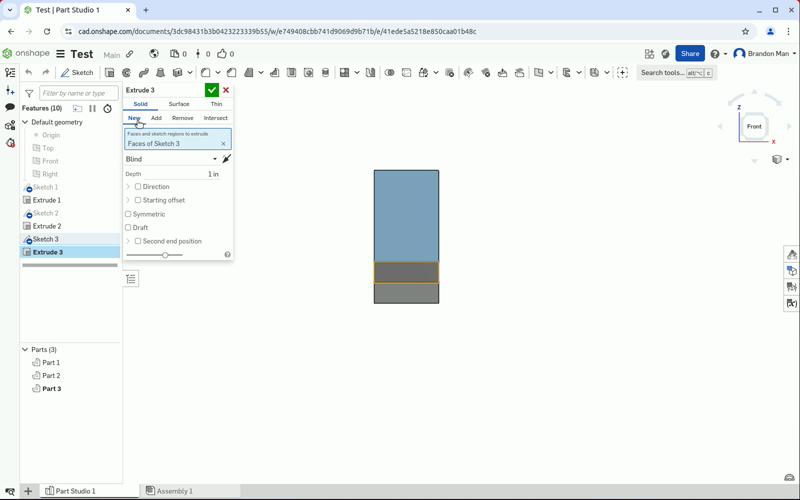
key(tab, 4)
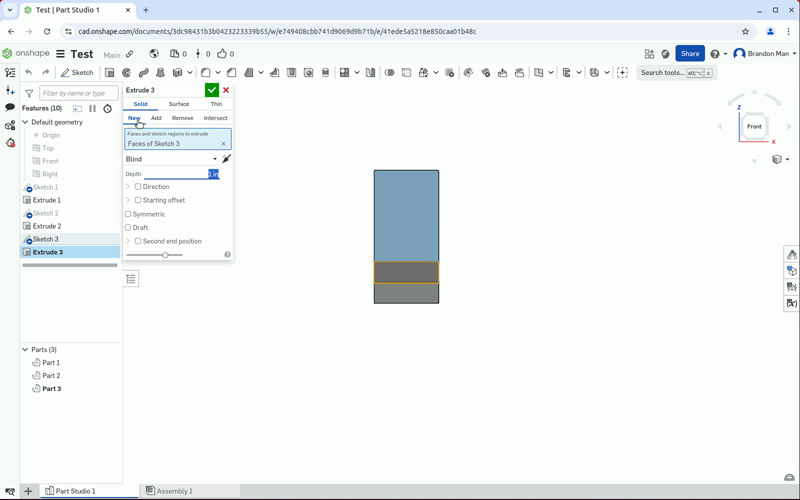
text(14.924)
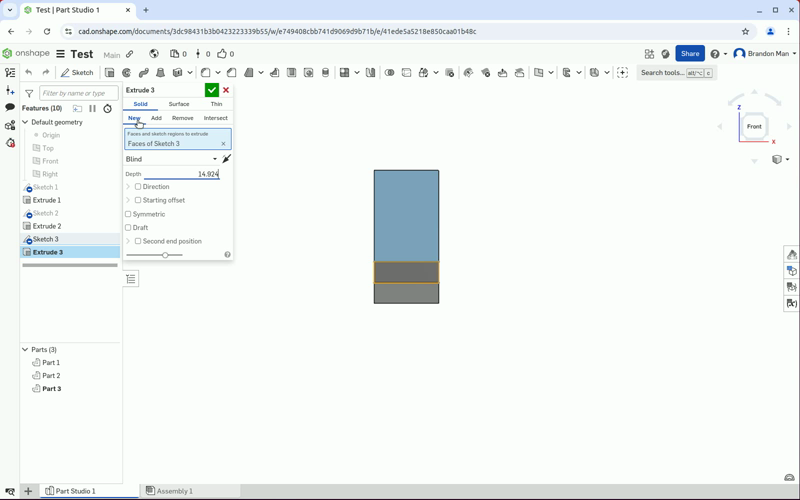
key(enter)
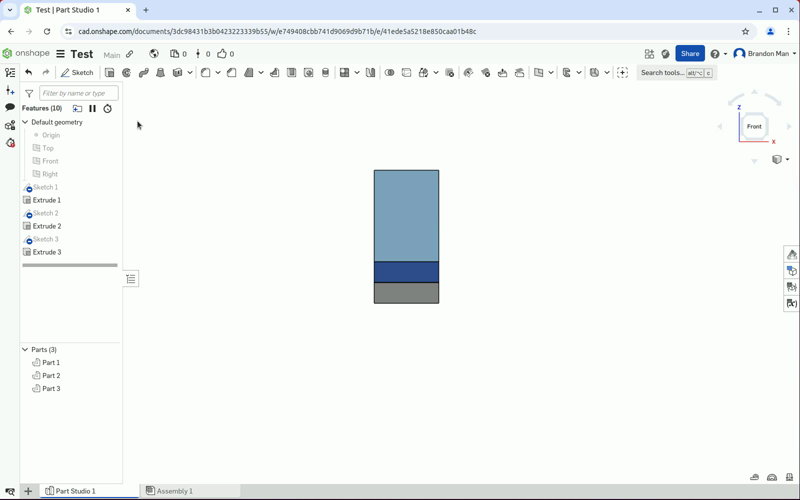
key(shift+h)
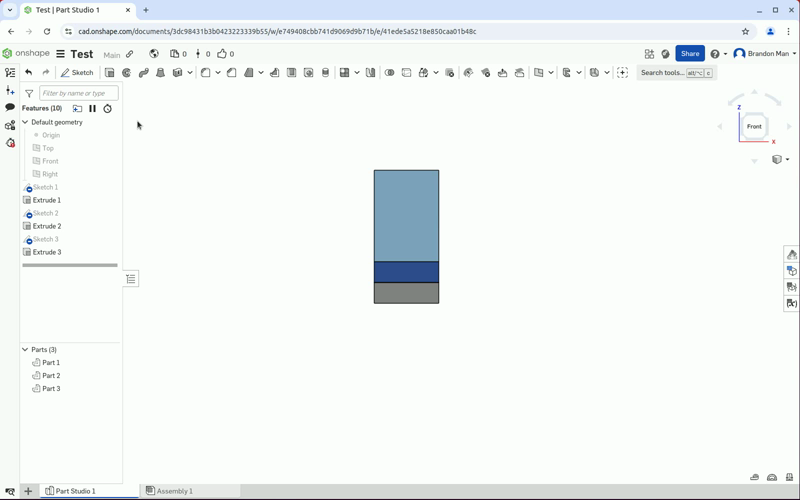
key(shift+h)
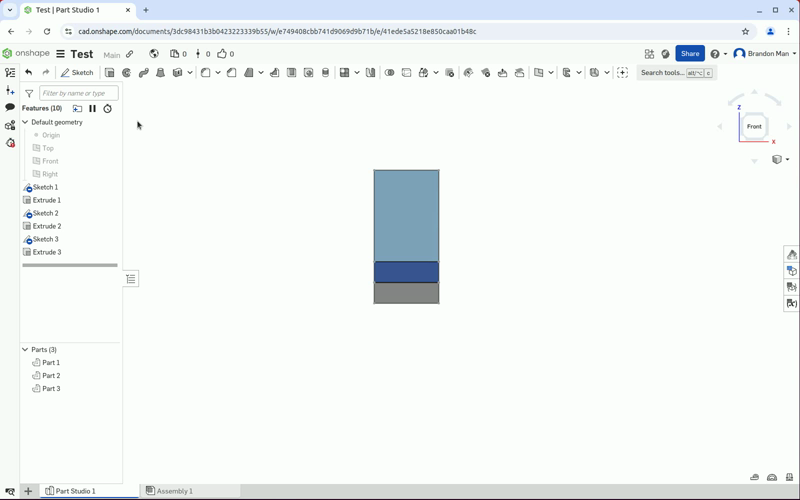
key(shift+7)
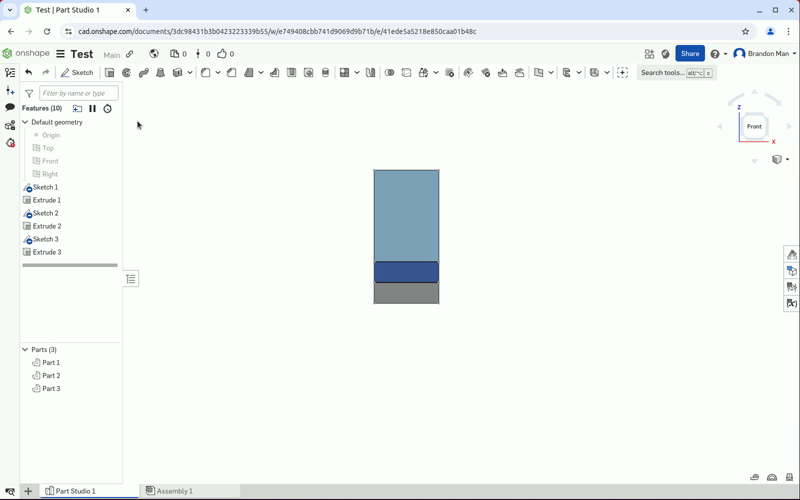
key(left, 2)
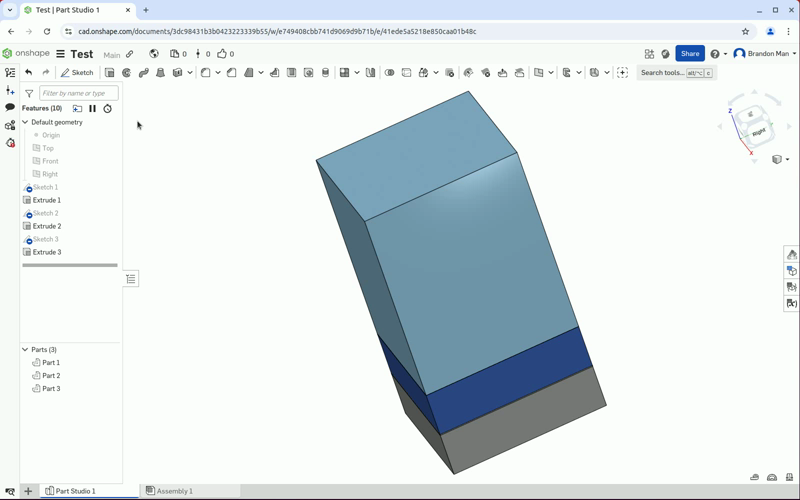
key(down, 2)
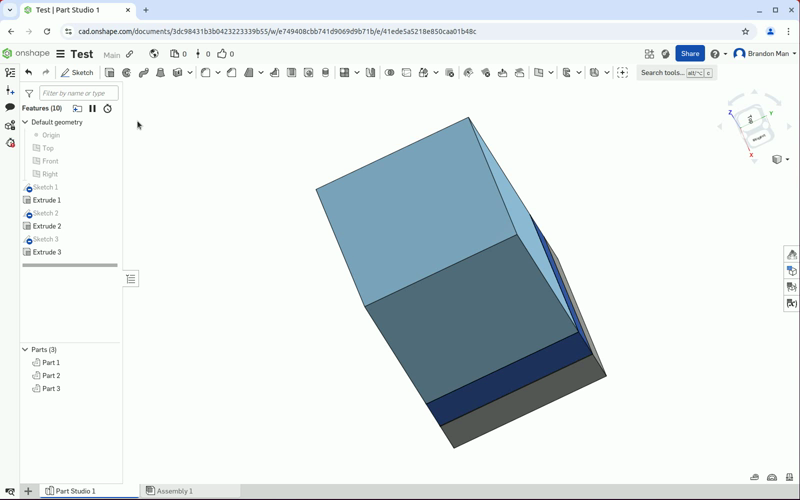
key(up, 2)
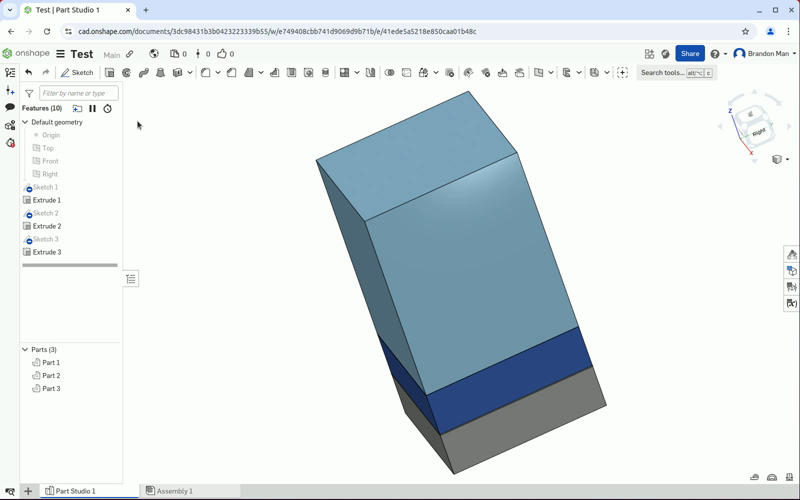
key(right, 2)
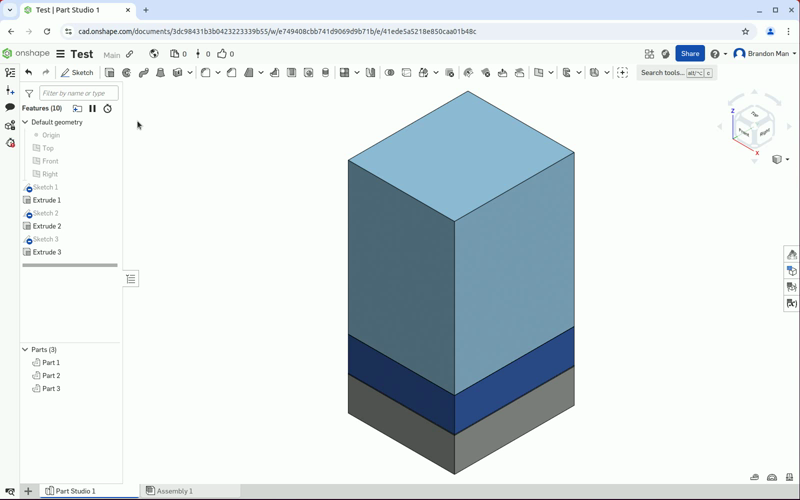
mouse_move(73, 189)
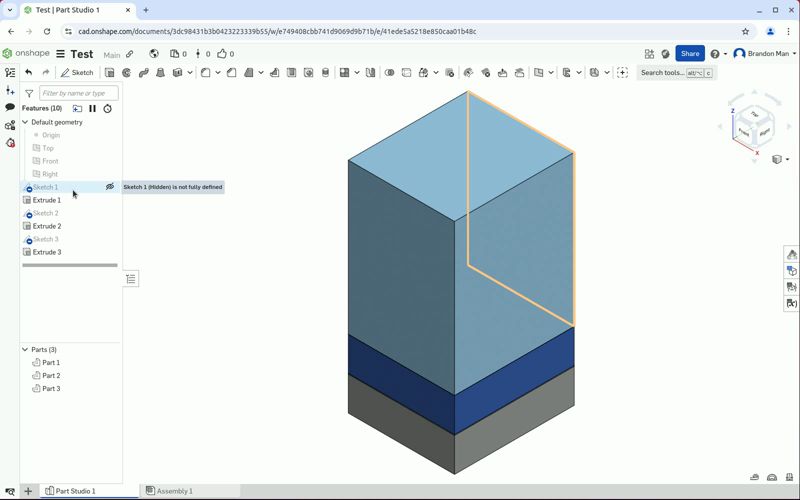
click(73, 189)